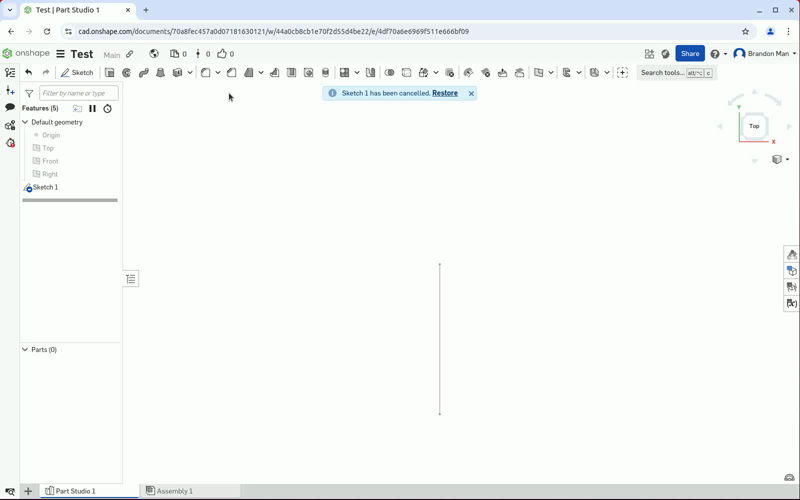
key(shift+h)
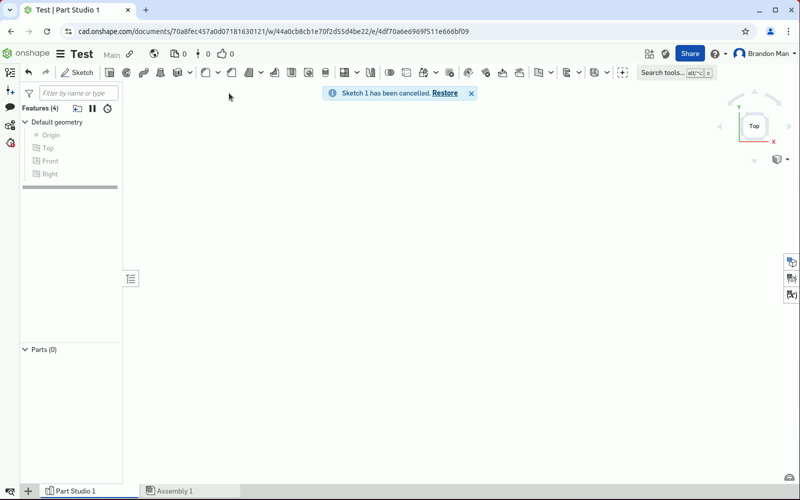
mouse_move(73, 352)
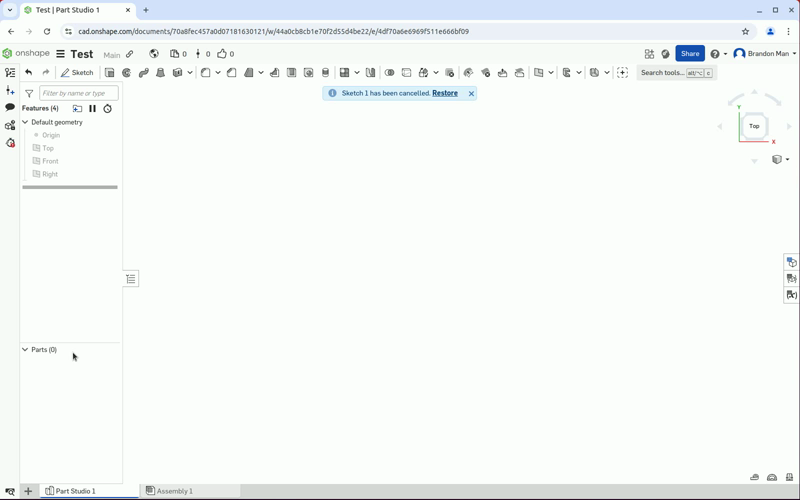
key(y)
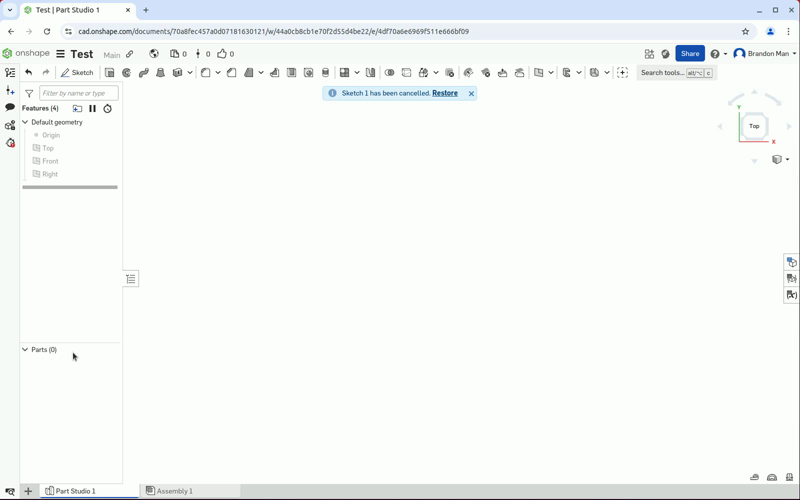
key(shift+p)
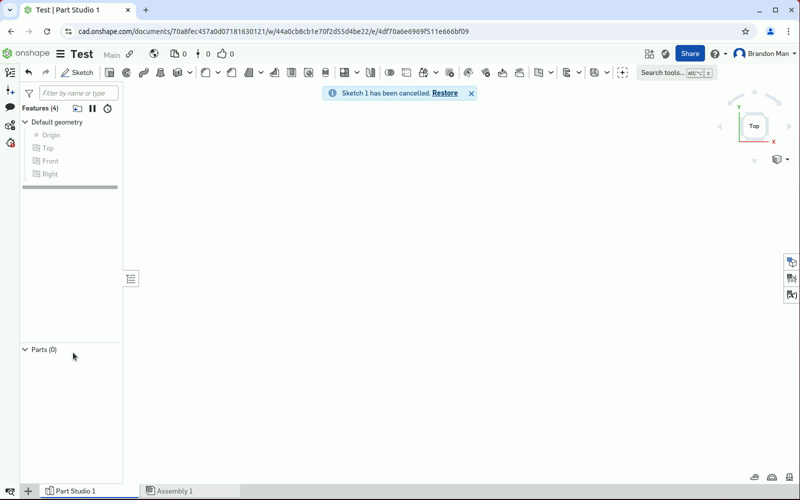
key(space)
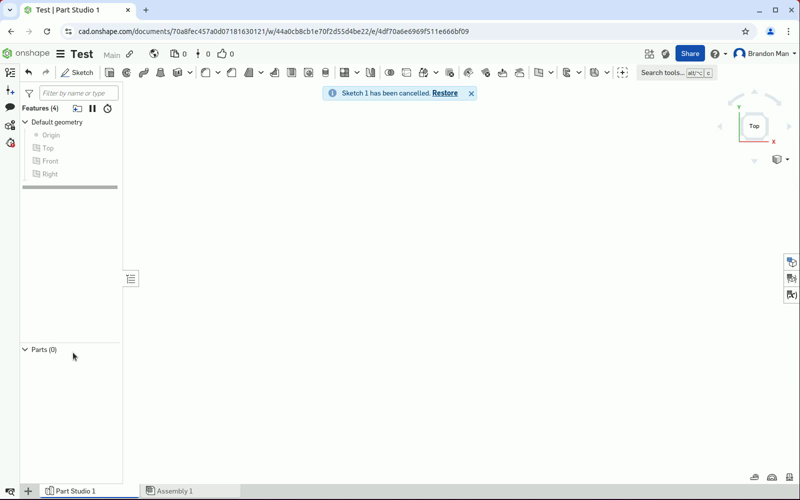
key_down(shift)
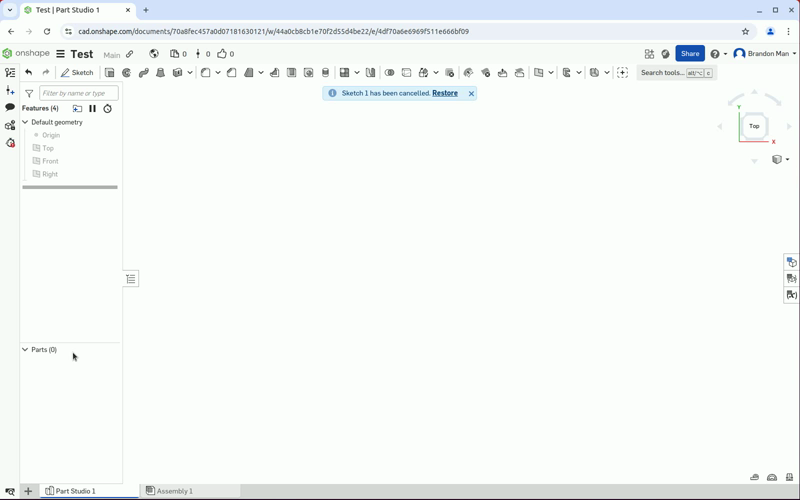
key(up)
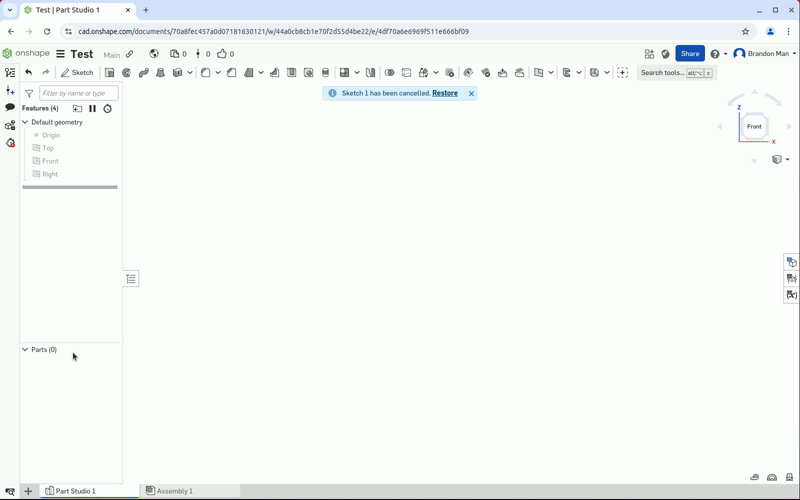
key_up(shift)
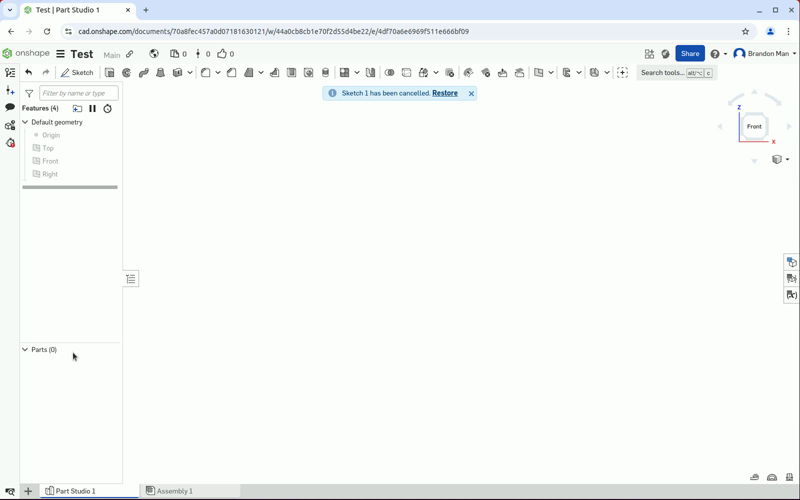
key(space)
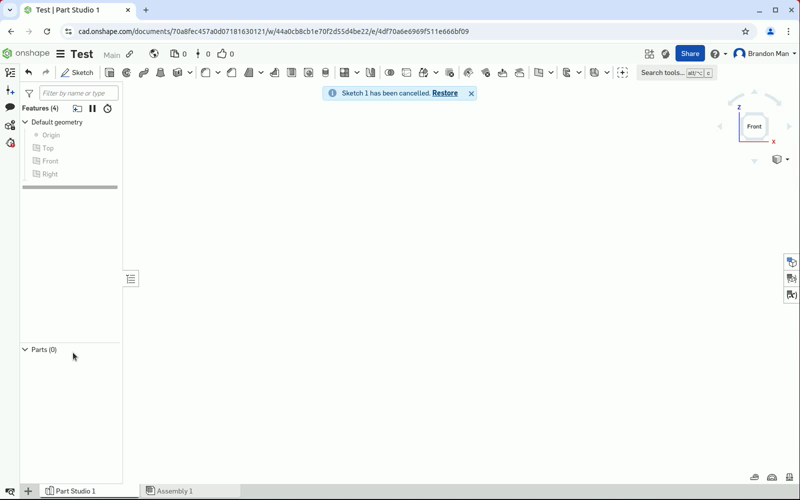
key_down(shift)
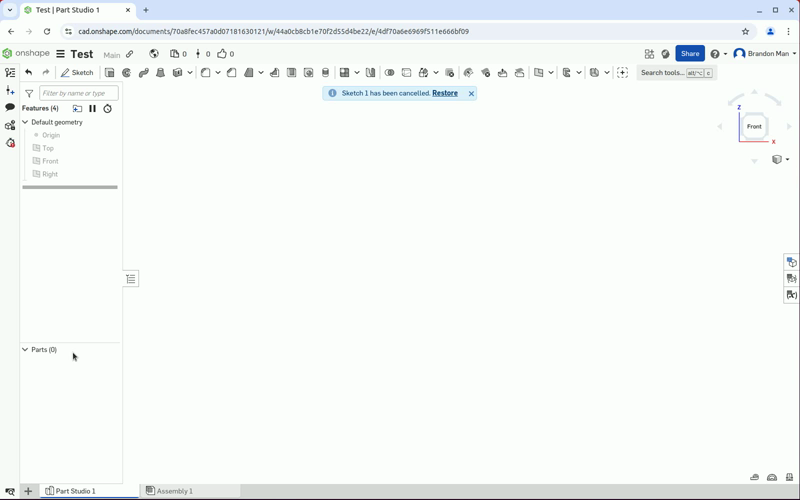
key(left)
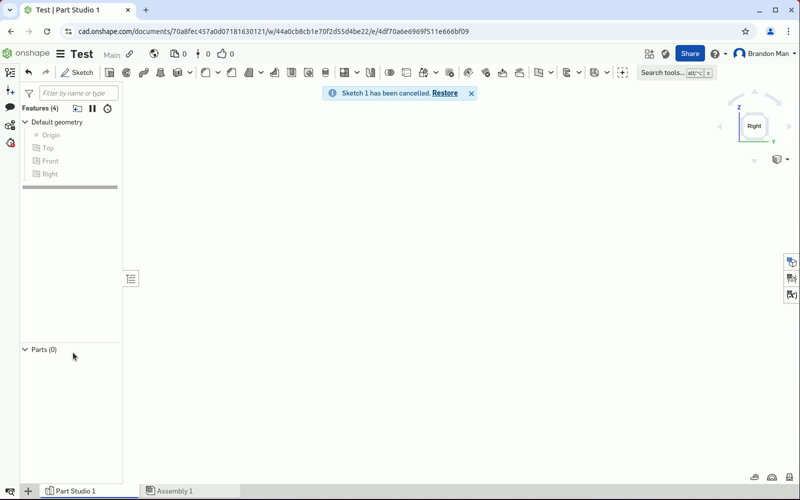
key_up(shift)
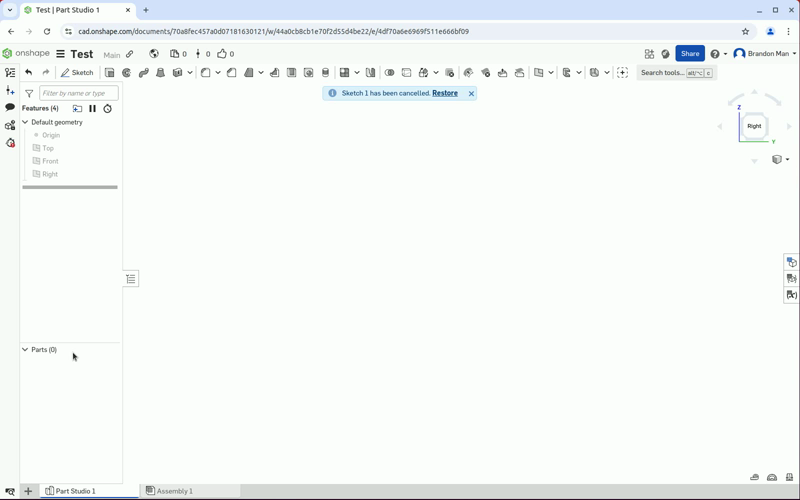
mouse_move(73, 352)
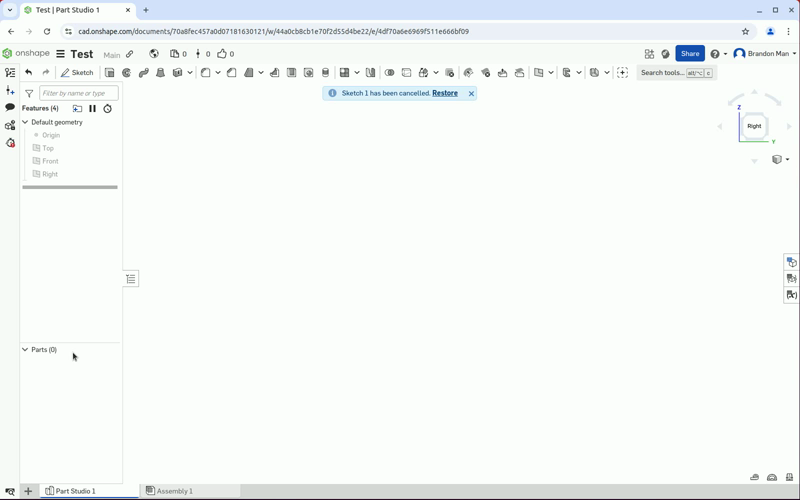
key(shift+y)
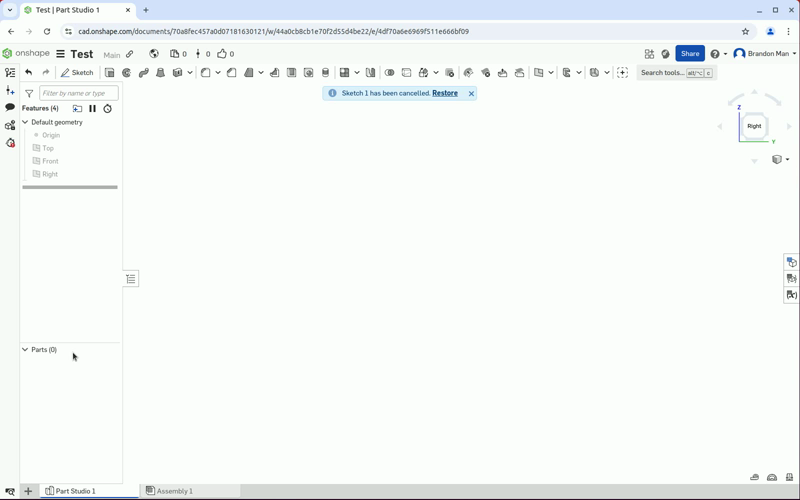
key(shift+s)
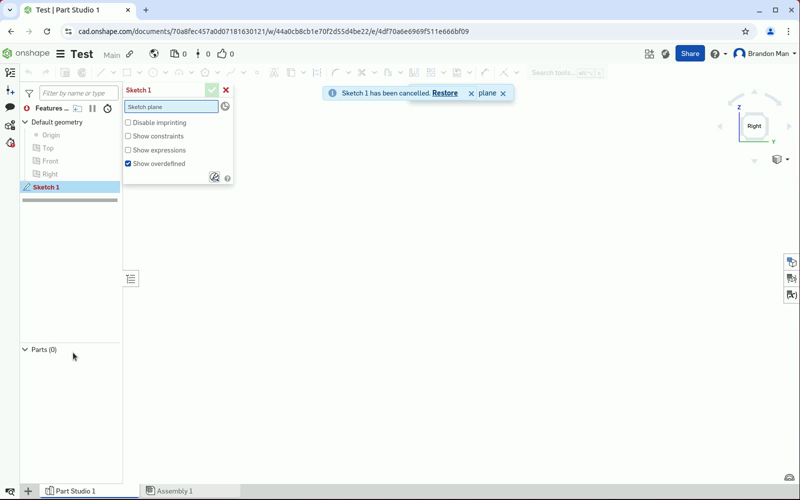
mouse_move(73, 176)
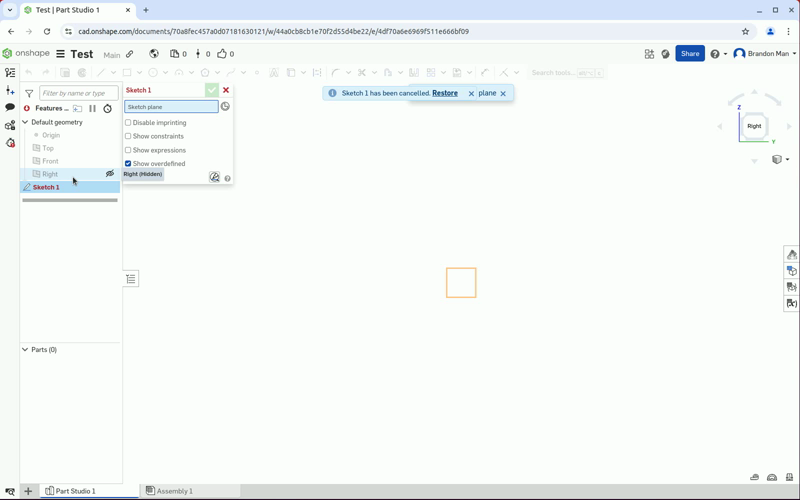
click(73, 176)
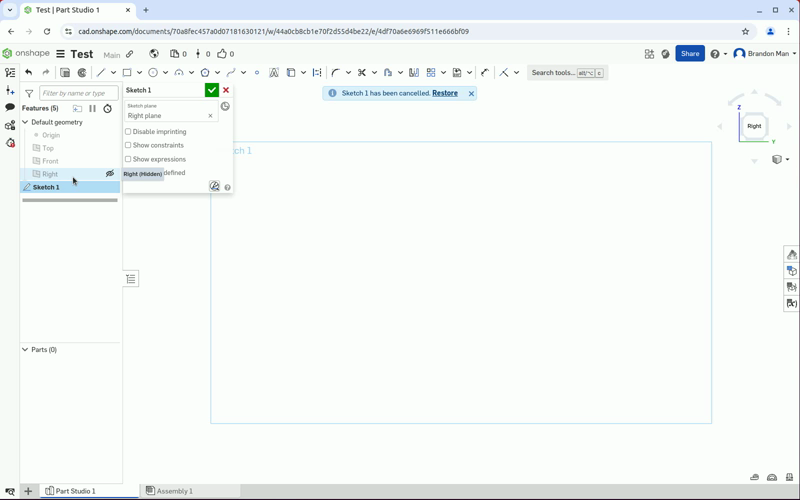
mouse_move(73, 352)
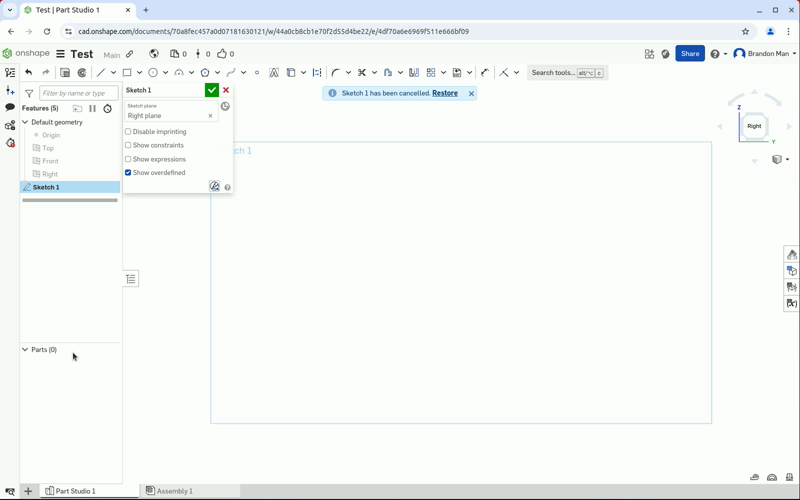
key(y)
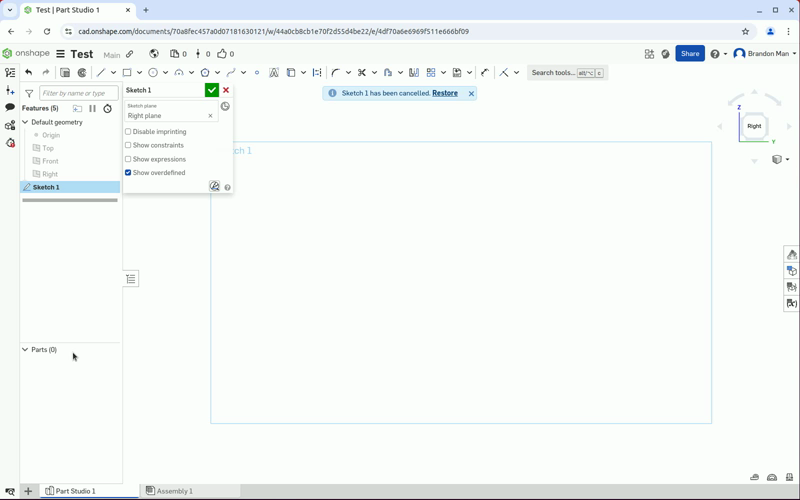
key(l)
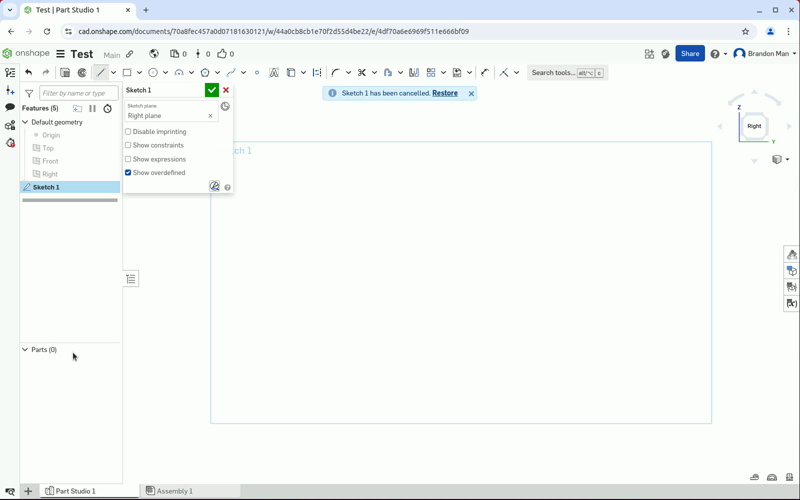
key_down(shift)
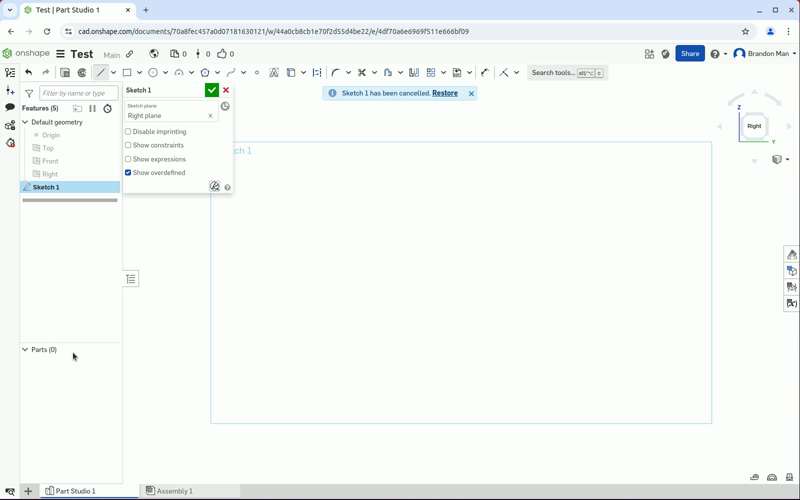
mouse_move(460, 309)
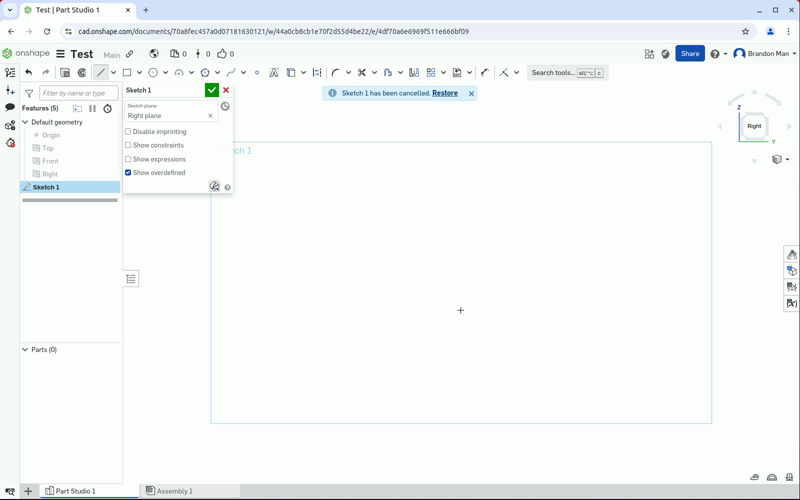
click(460, 309)
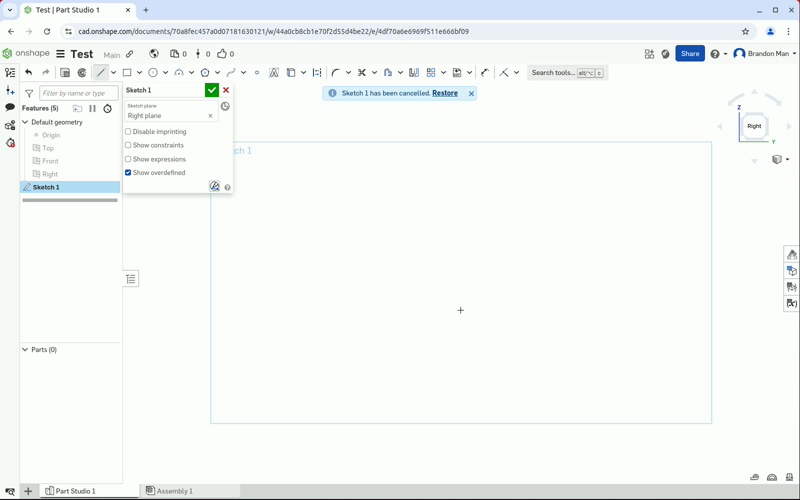
key_up(shift)
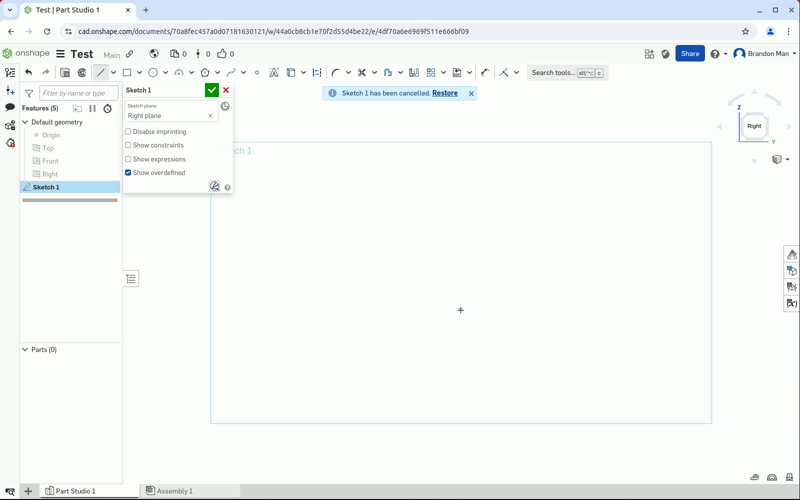
key_down(shift)
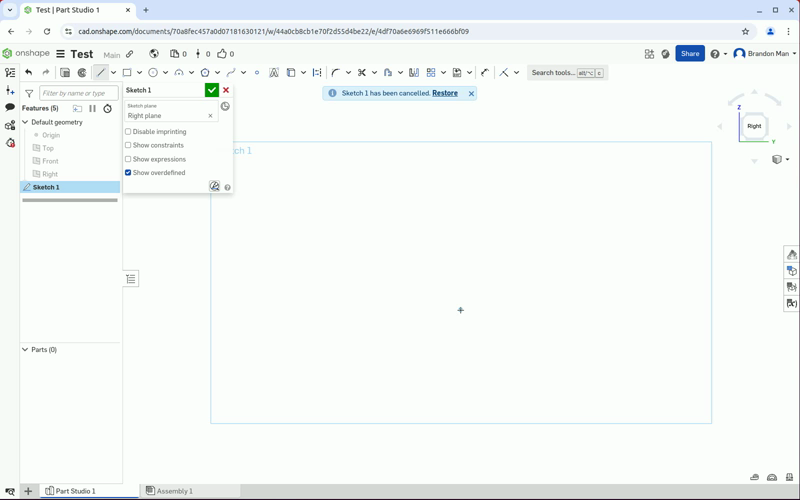
mouse_move(573, 309)
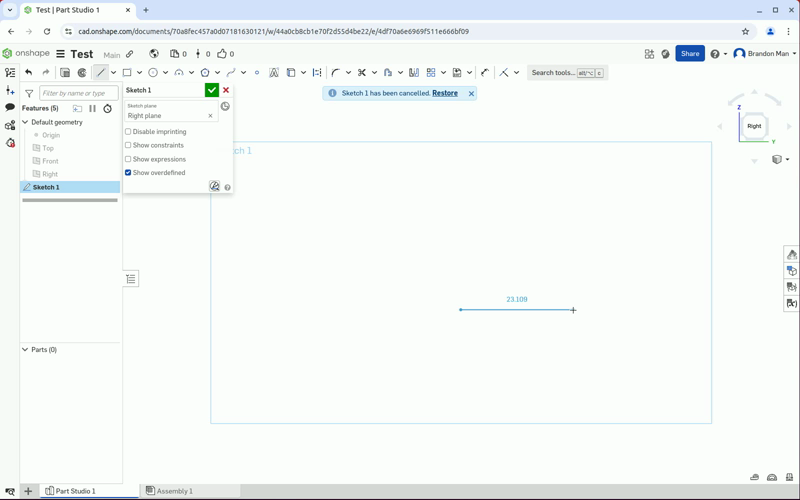
click(573, 309)
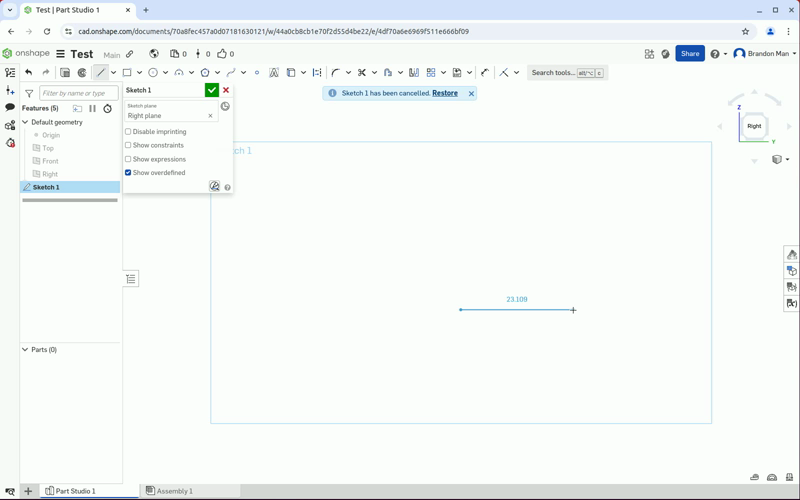
key_up(shift)
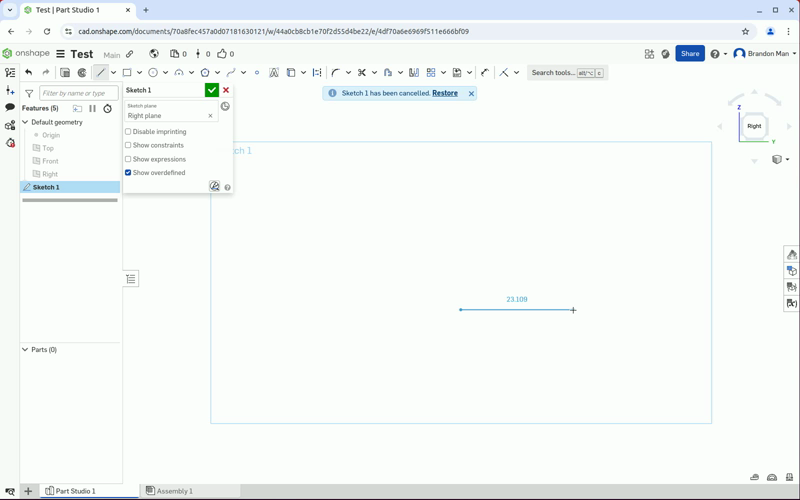
key_down(shift)
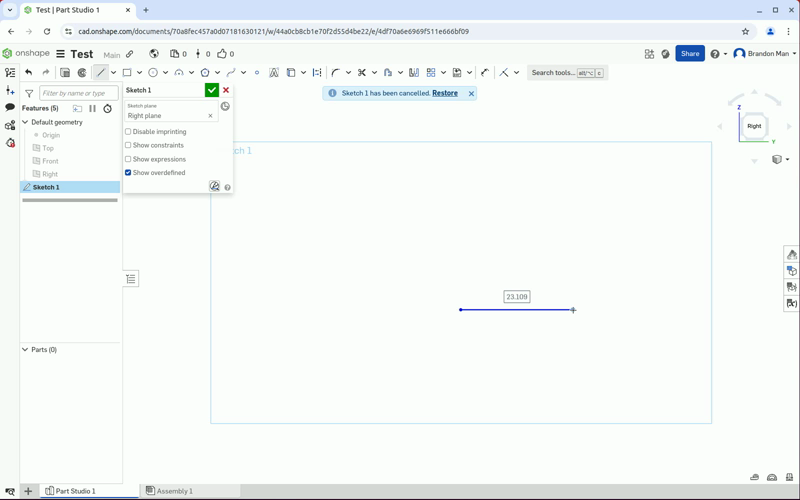
mouse_move(589, 309)
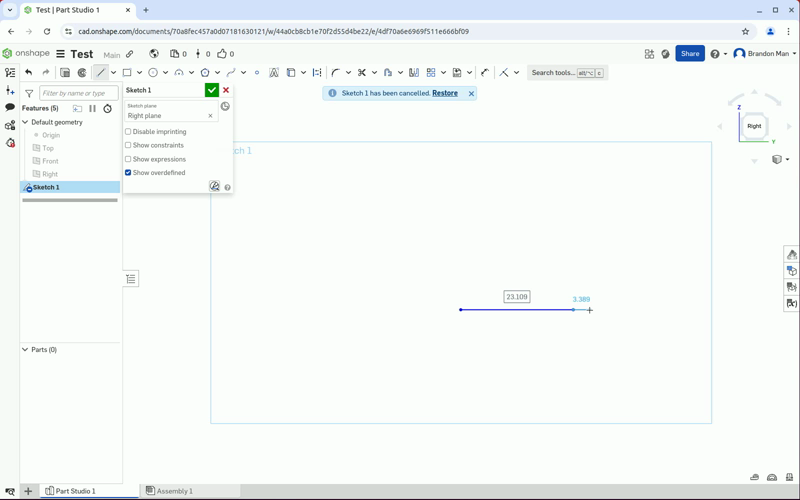
mouse_move(573, 282)
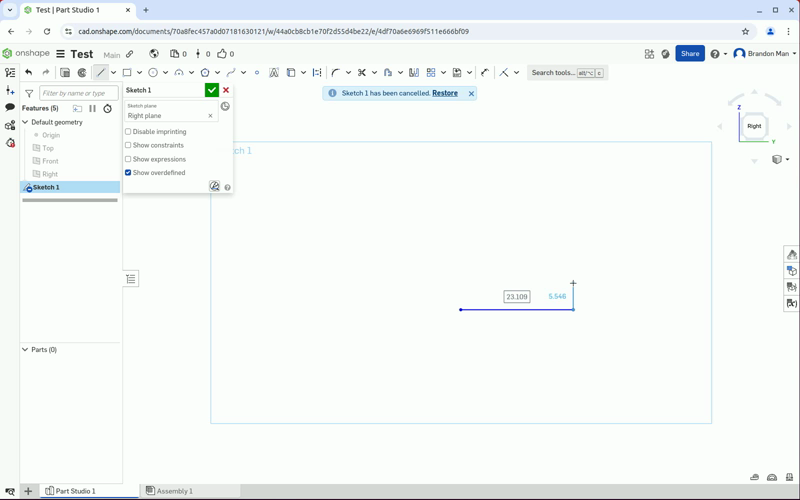
click(573, 282)
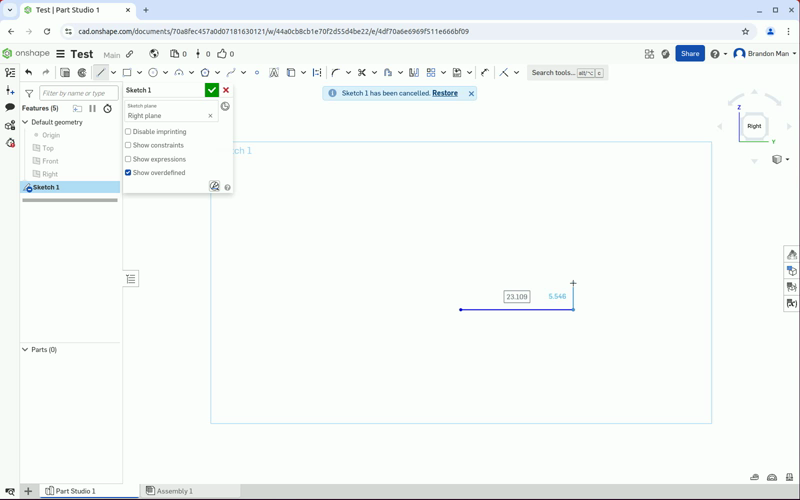
key_up(shift)
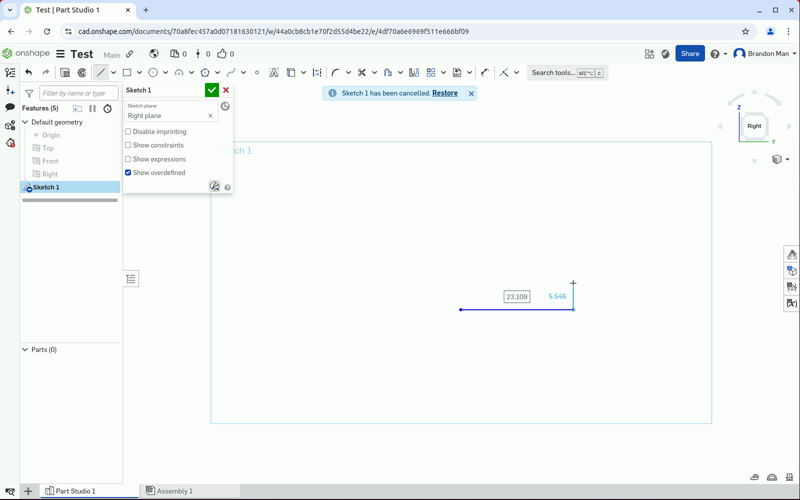
key_down(shift)
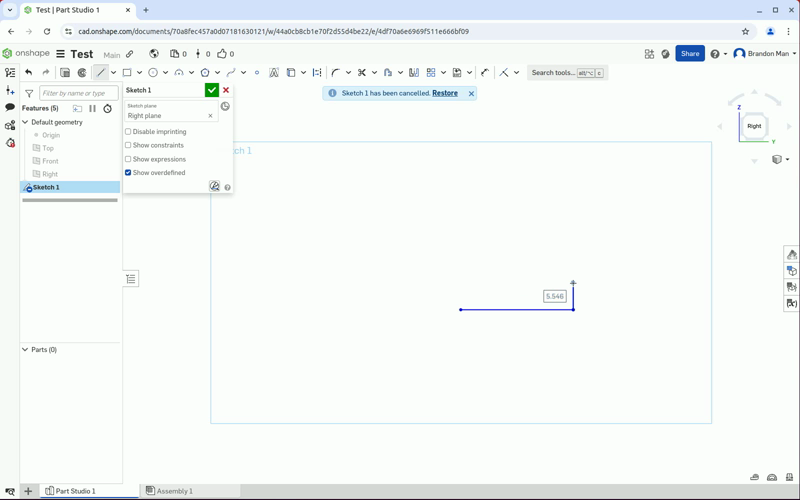
mouse_move(460, 282)
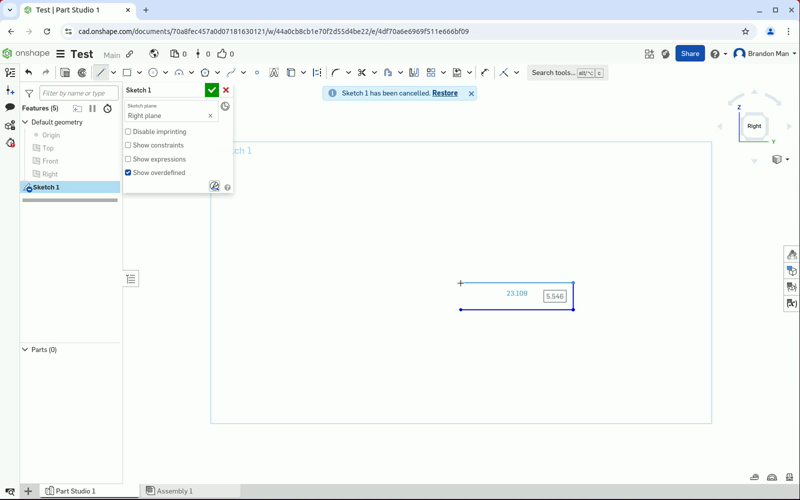
click(460, 282)
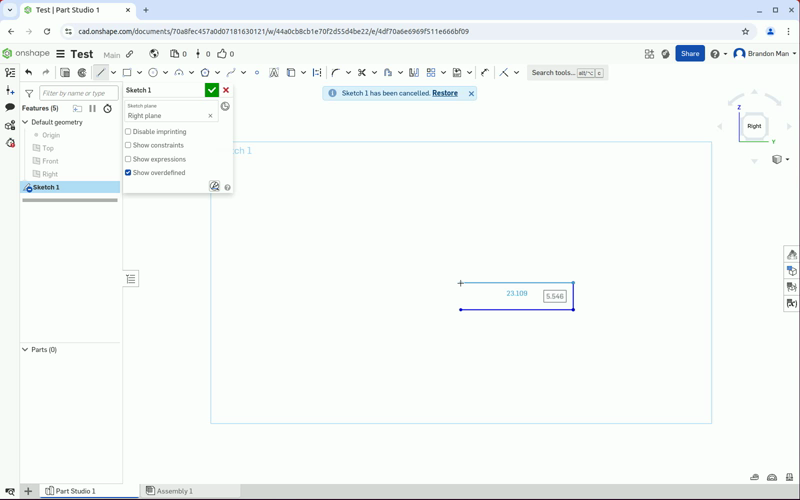
key_up(shift)
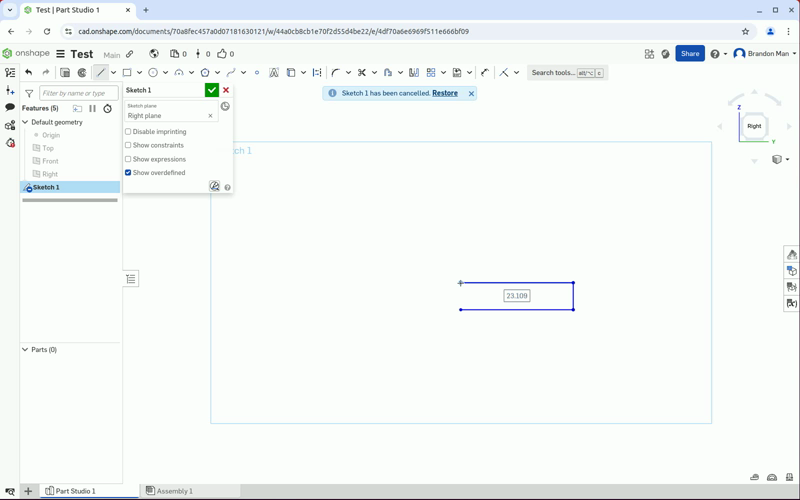
mouse_move(490, 282)
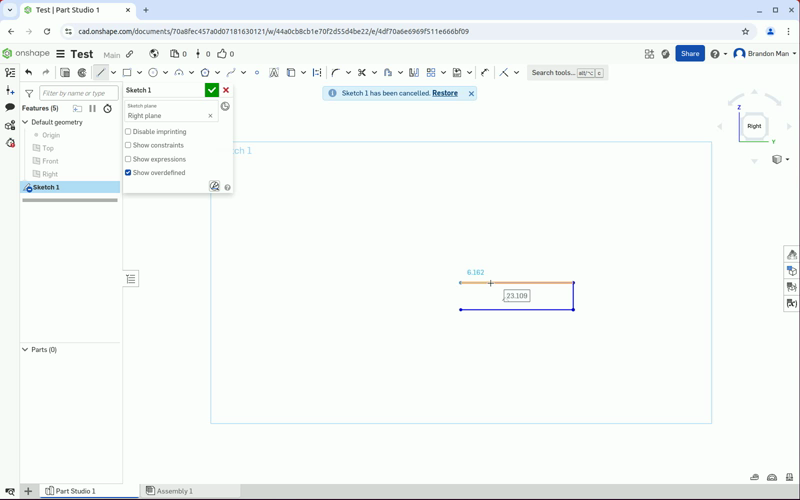
key_down(shift)
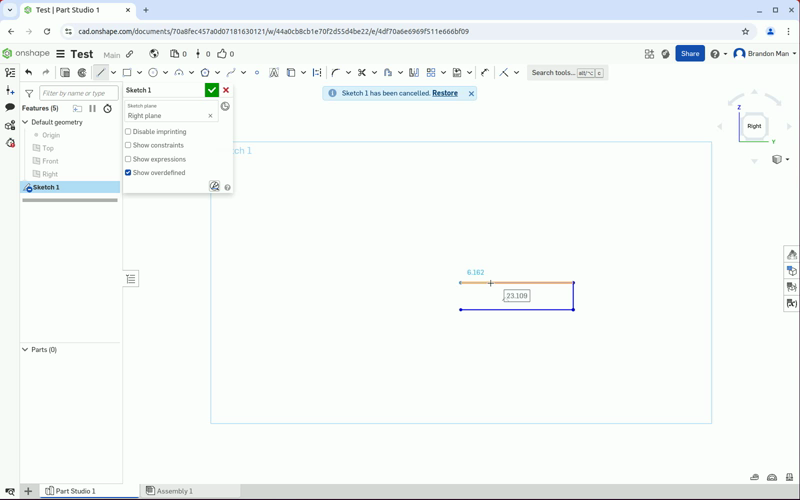
mouse_move(460, 309)
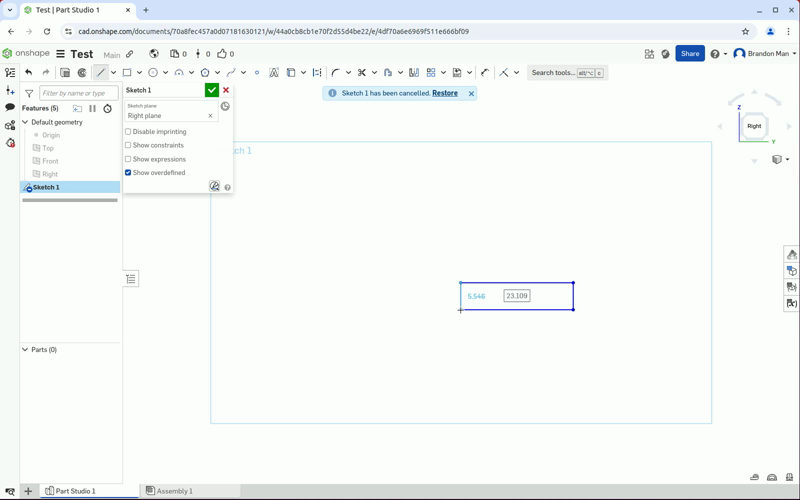
key_up(shift)
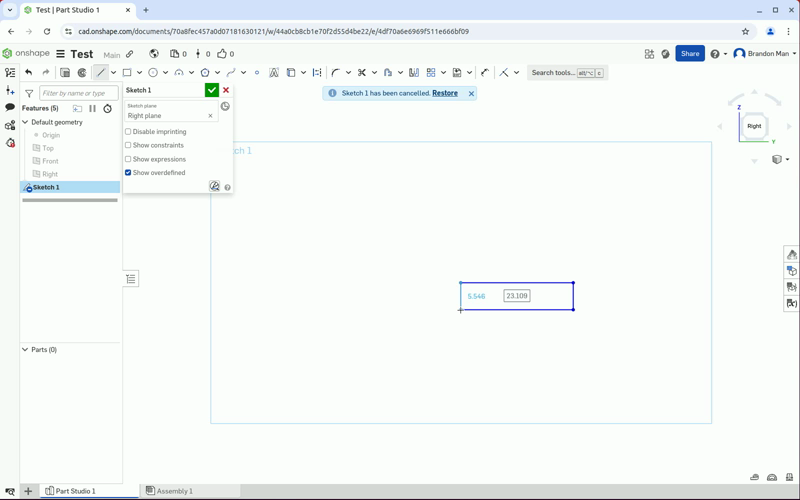
click(460, 309)
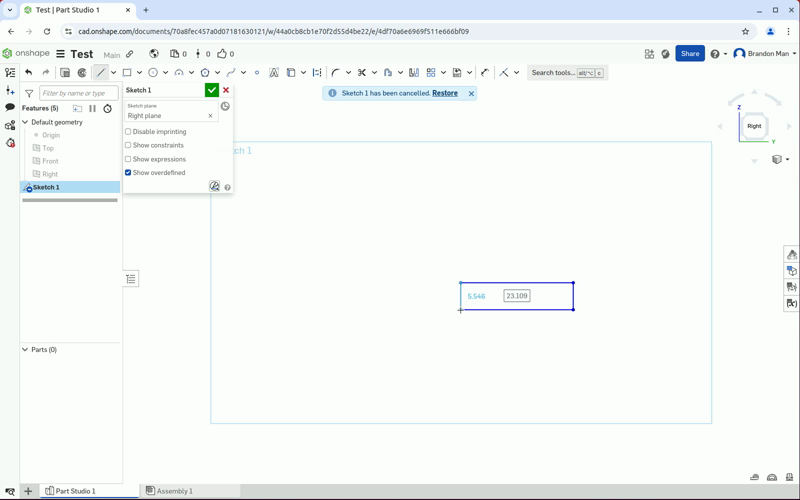
key(esc)
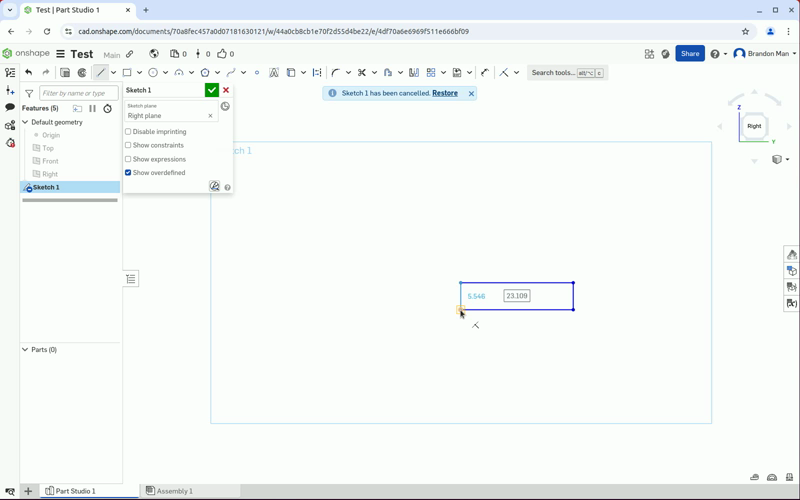
mouse_move(463, 306)
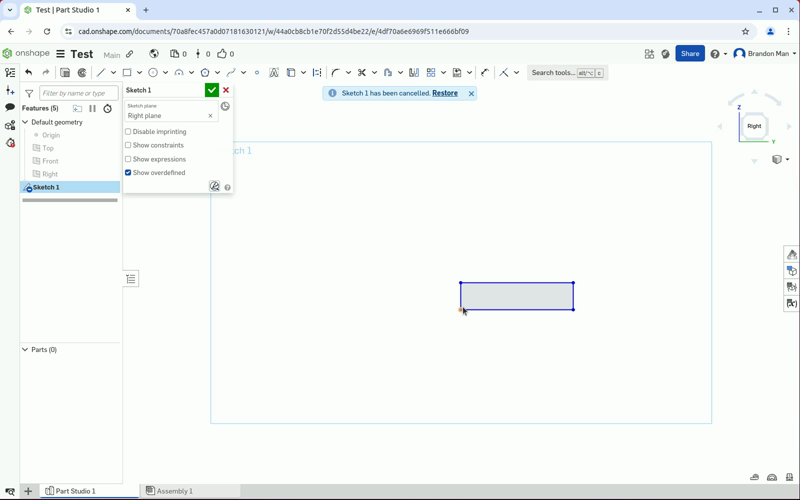
click(463, 306)
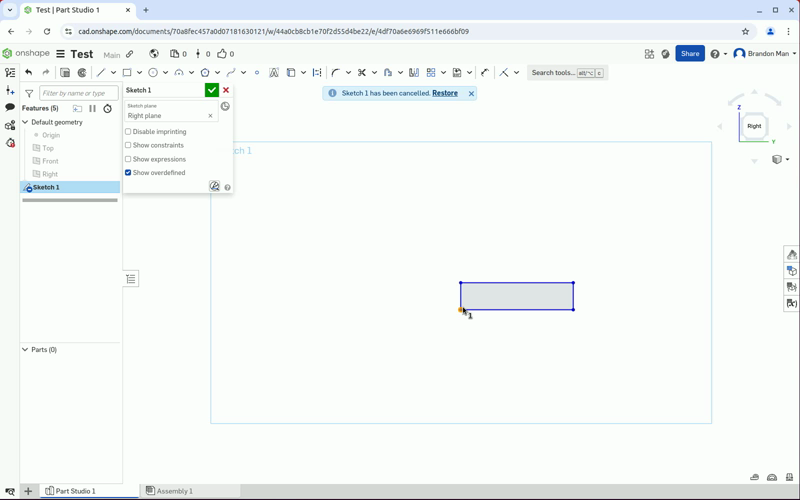
mouse_move(73, 352)
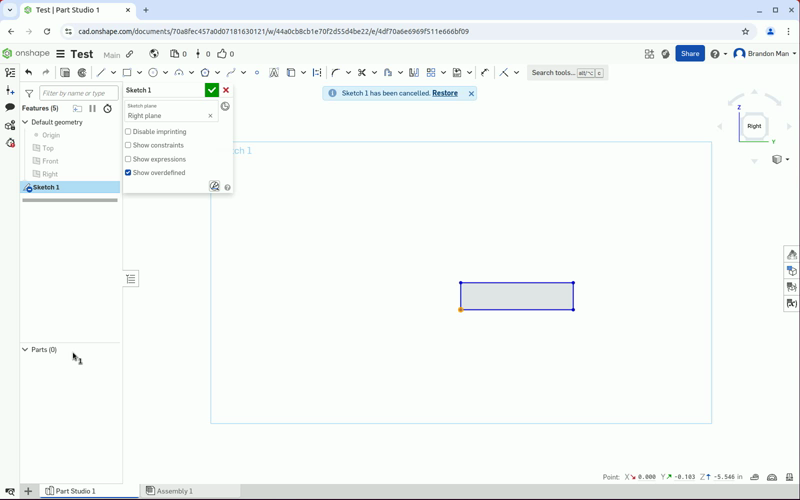
key(shift+y)
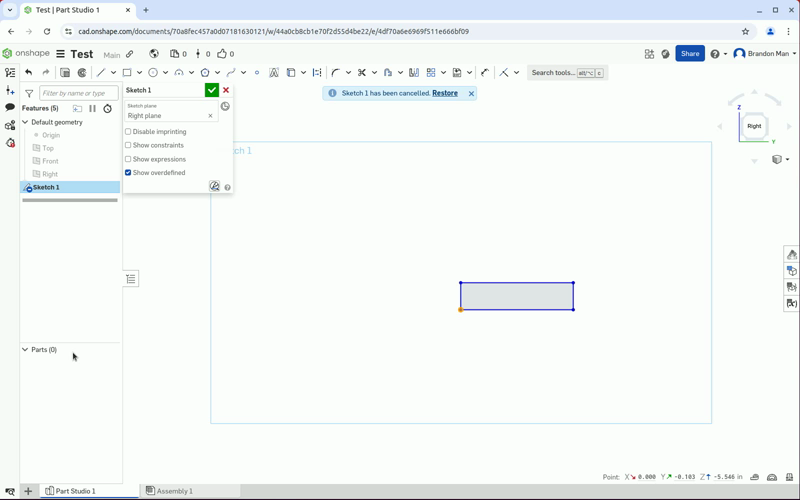
key(shift+e)
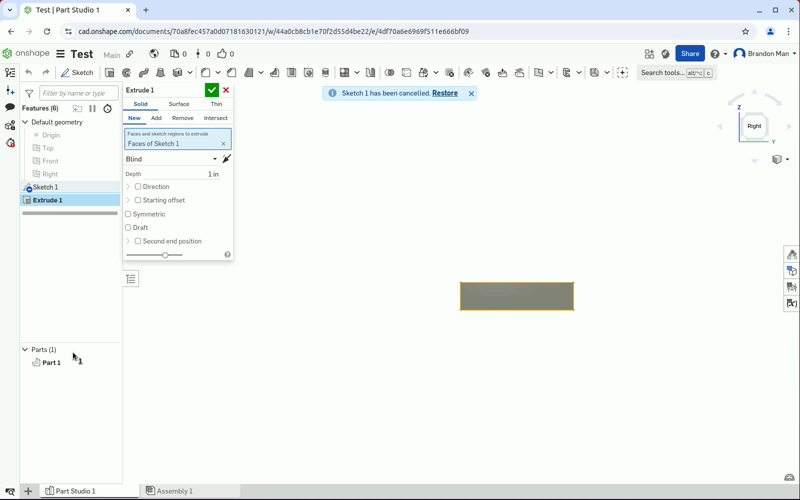
mouse_move(143, 106)
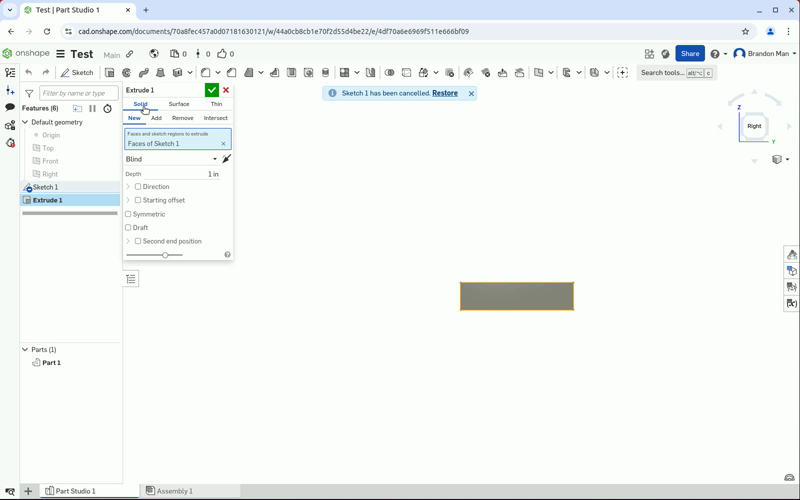
click(143, 106)
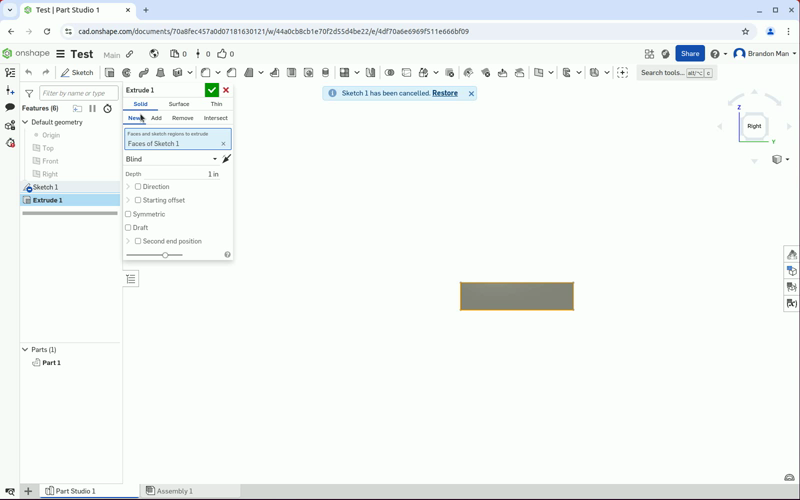
mouse_move(137, 120)
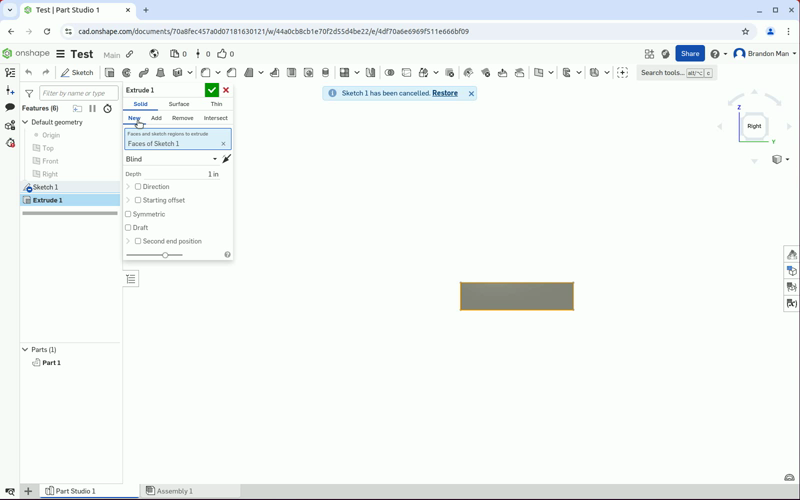
click(137, 120)
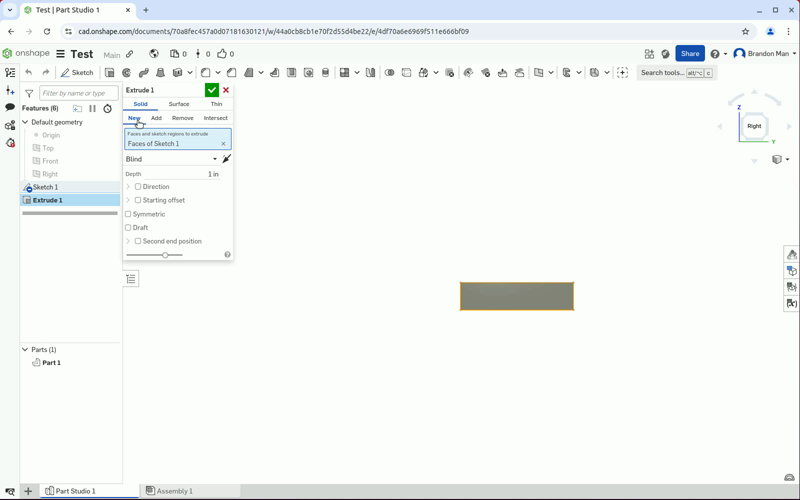
key(tab, 4)
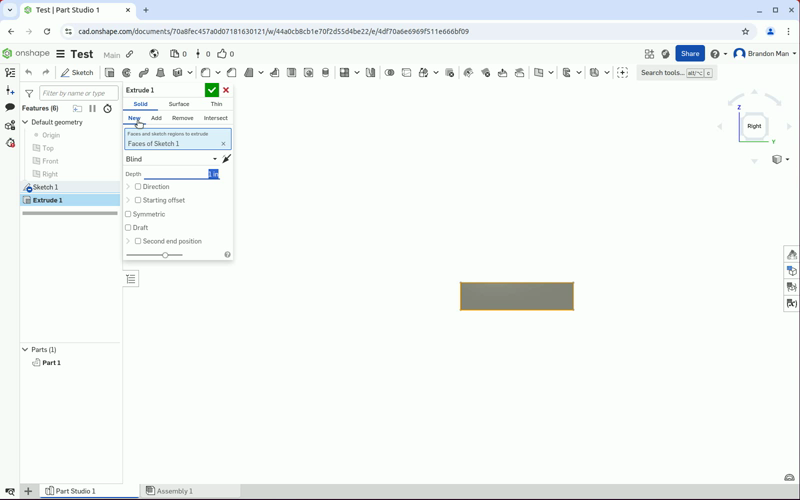
text(0.722)
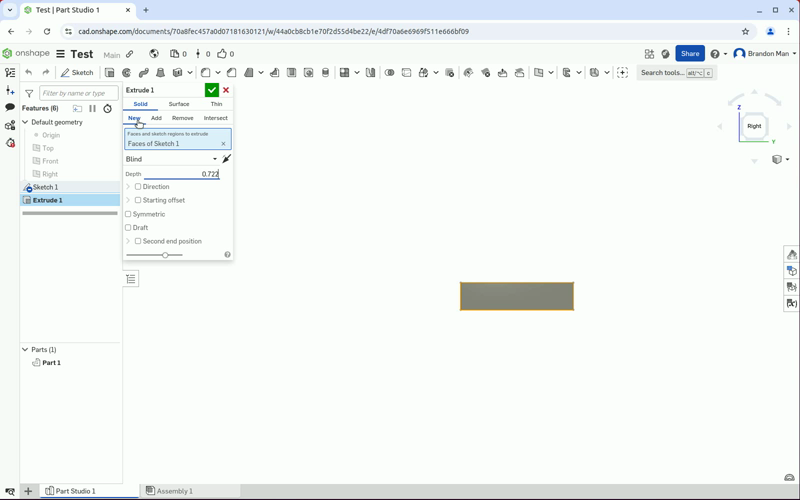
key(enter)
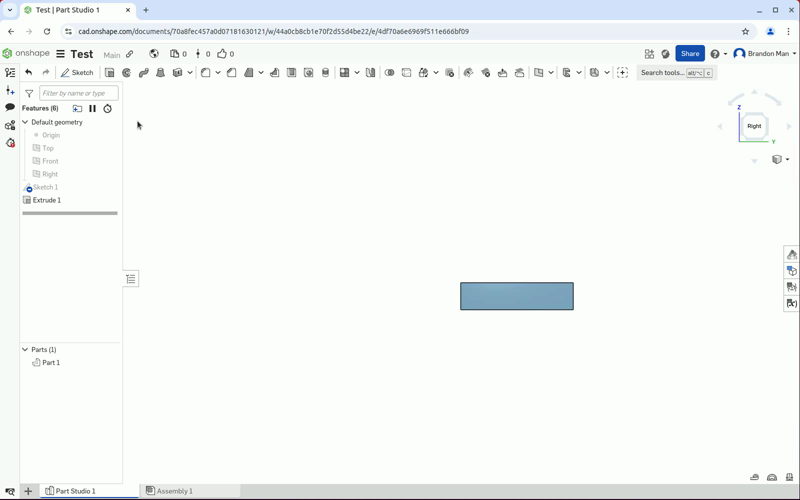
key(shift+h)
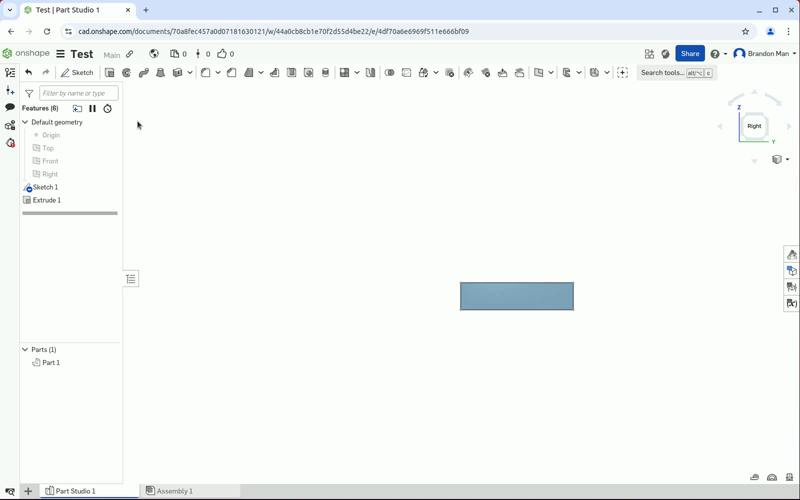
key(shift+h)
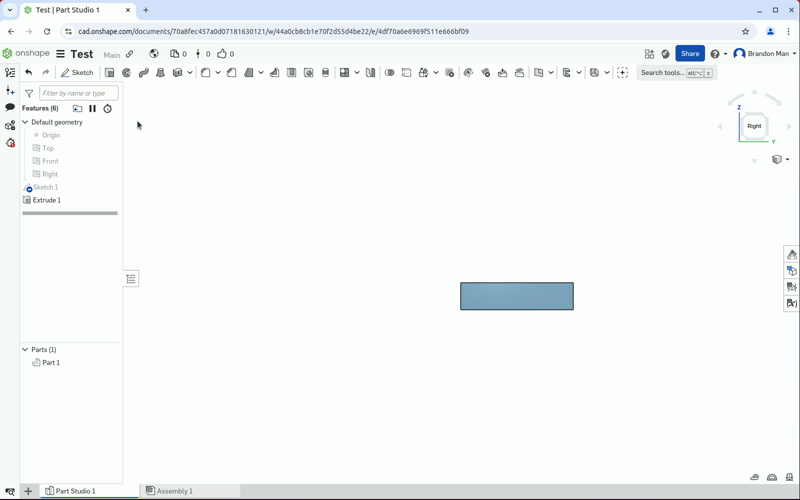
mouse_move(73, 189)
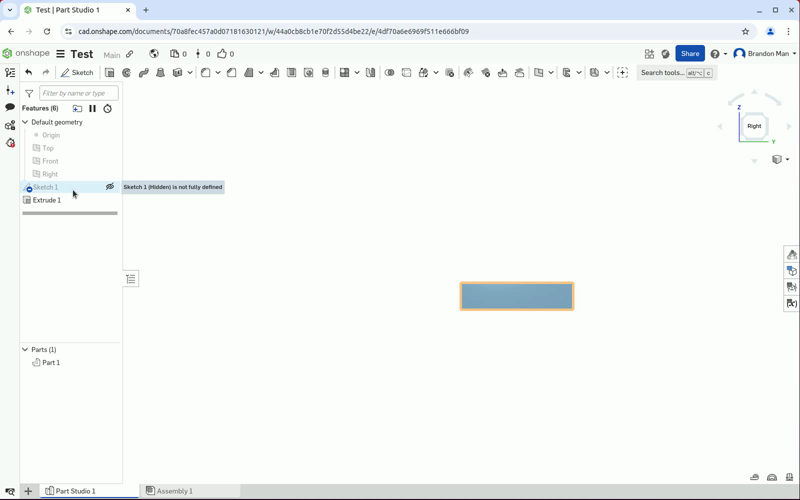
click(73, 189)
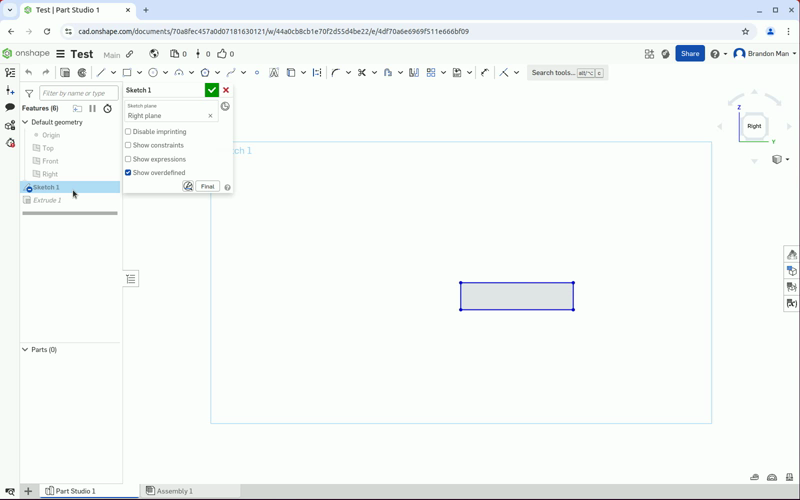
mouse_move(229, 92)
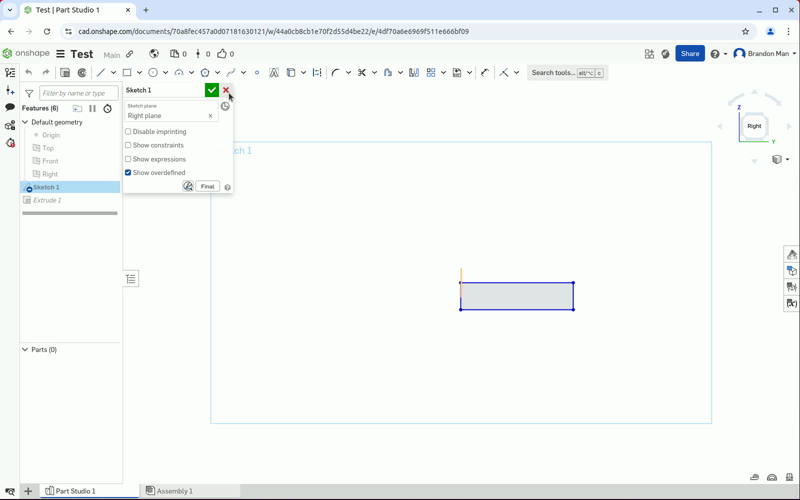
click(229, 92)
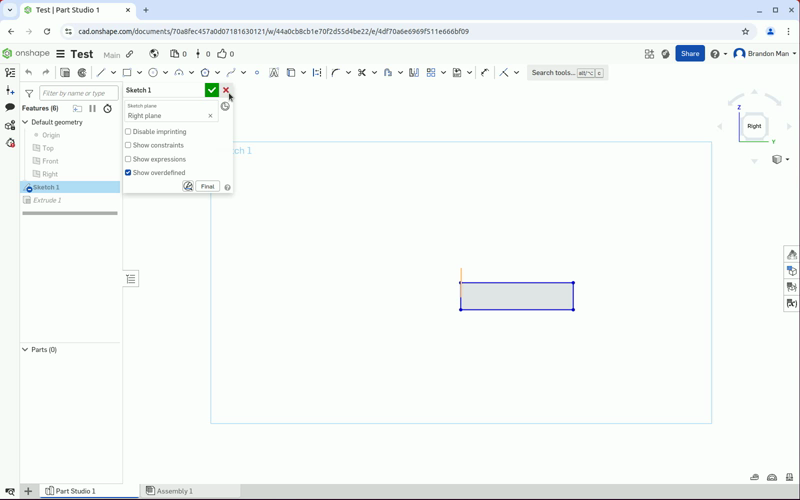
key(shift+s)
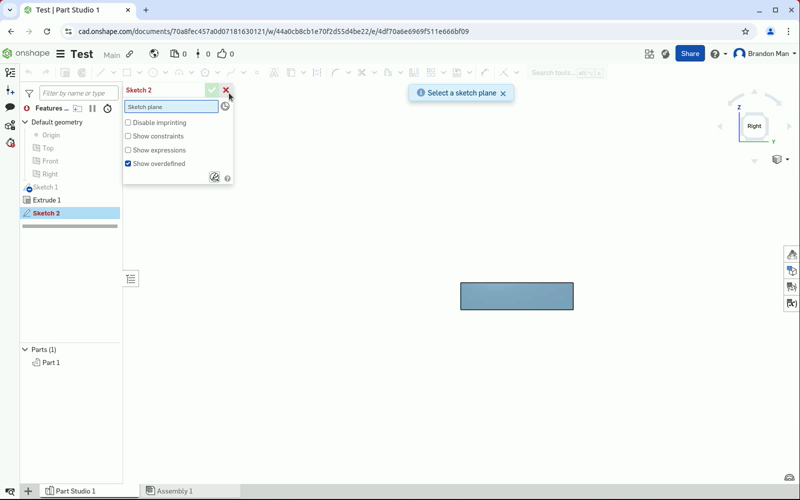
mouse_move(73, 176)
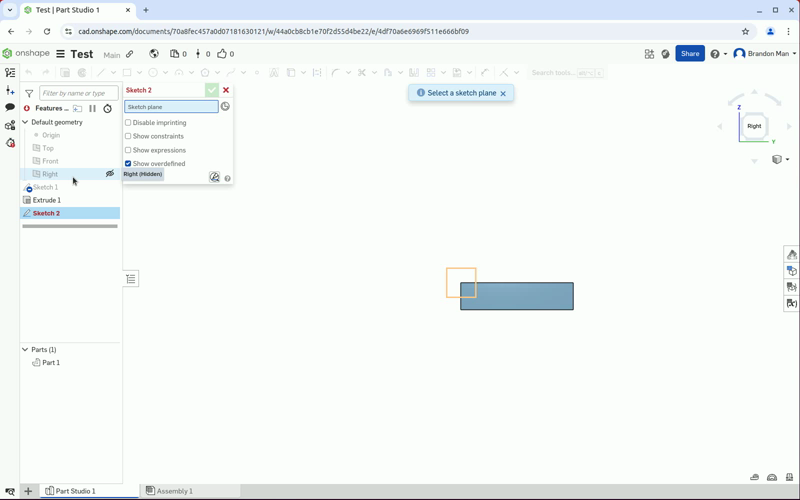
click(73, 176)
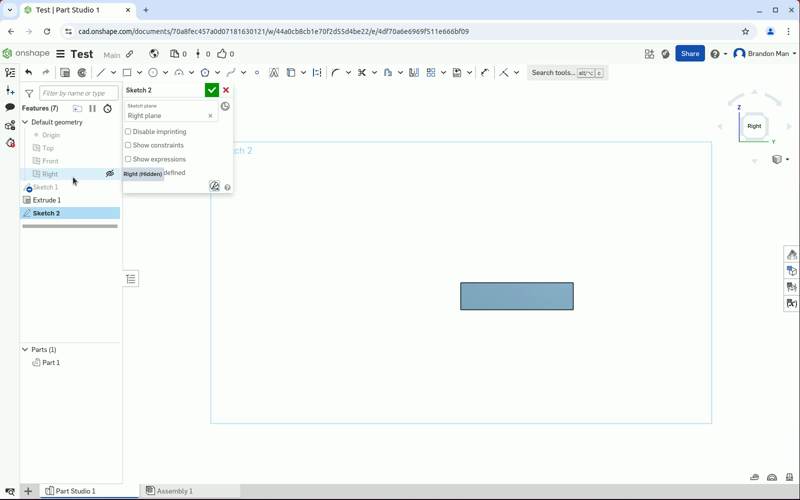
mouse_move(73, 352)
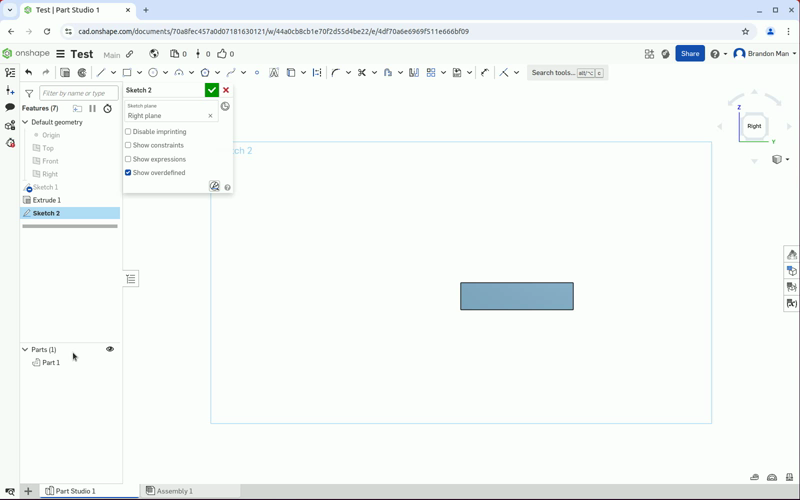
key(y)
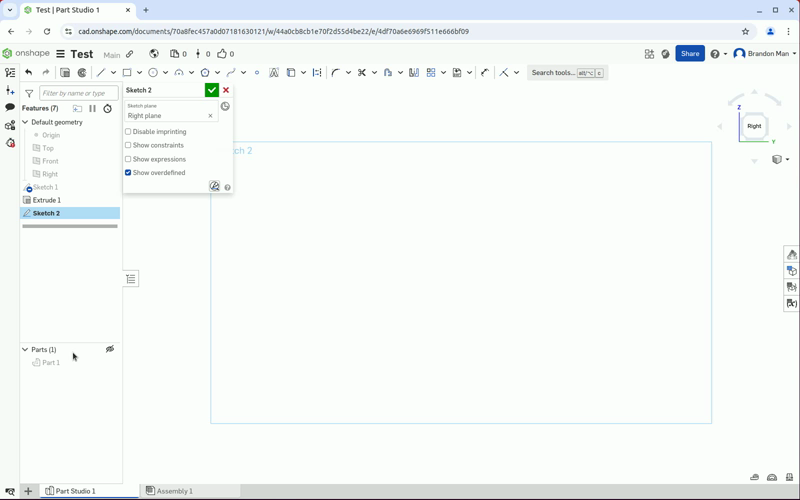
key(l)
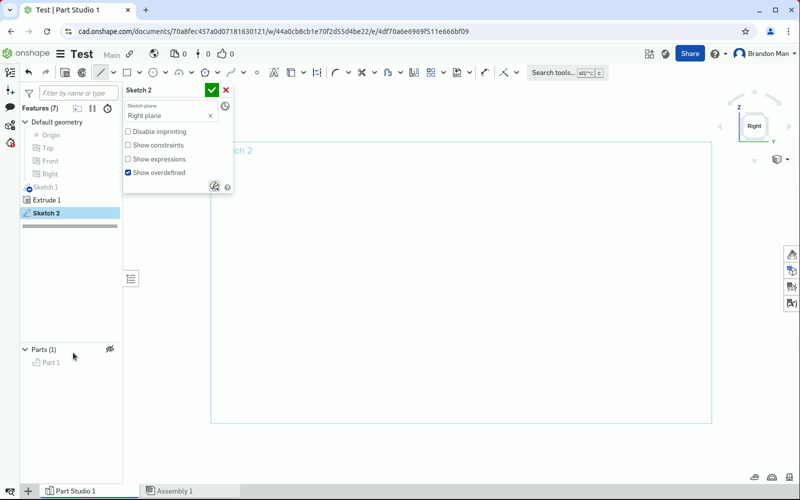
key_down(shift)
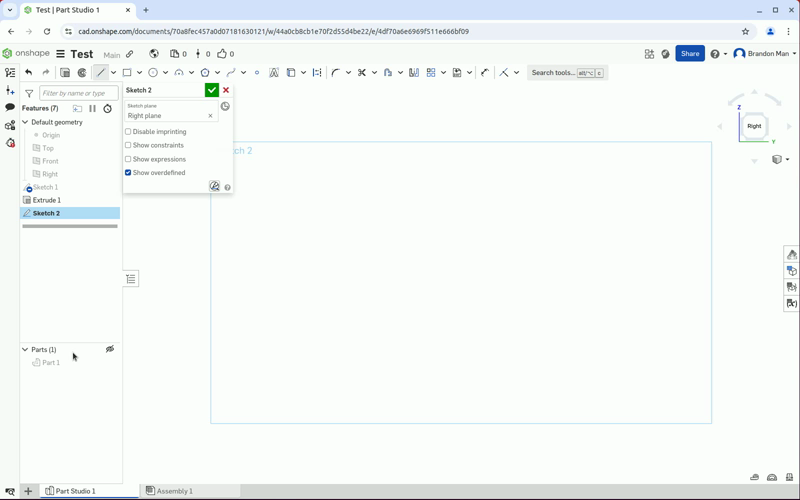
mouse_move(460, 308)
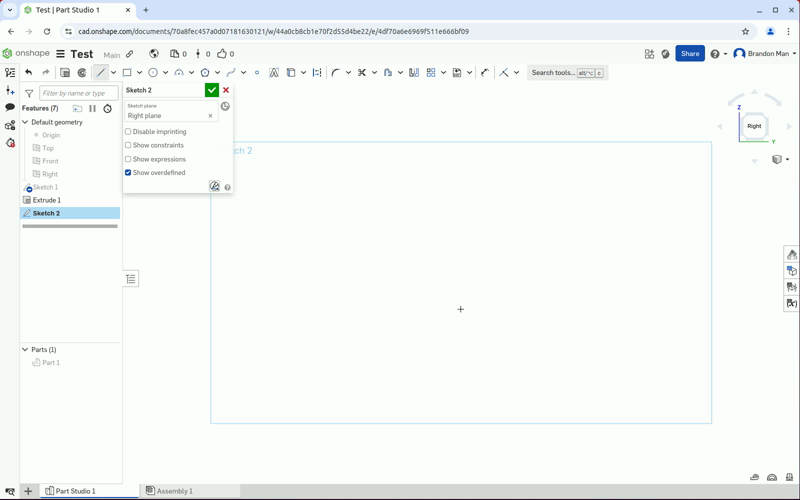
click(460, 308)
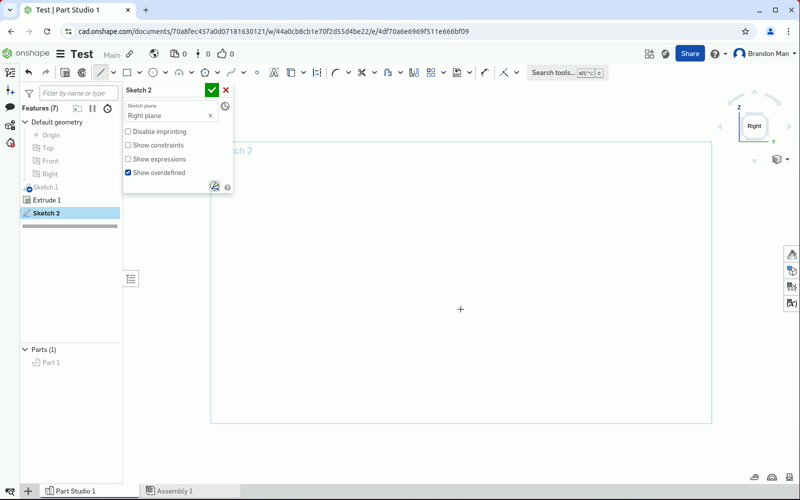
key_up(shift)
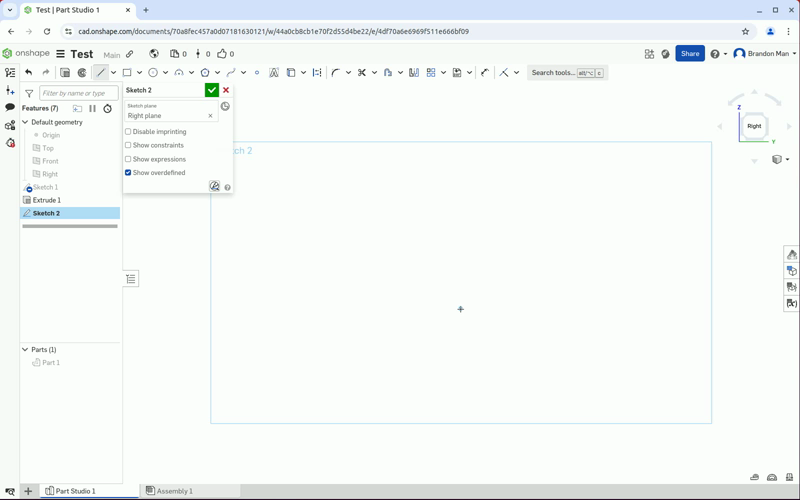
key_down(shift)
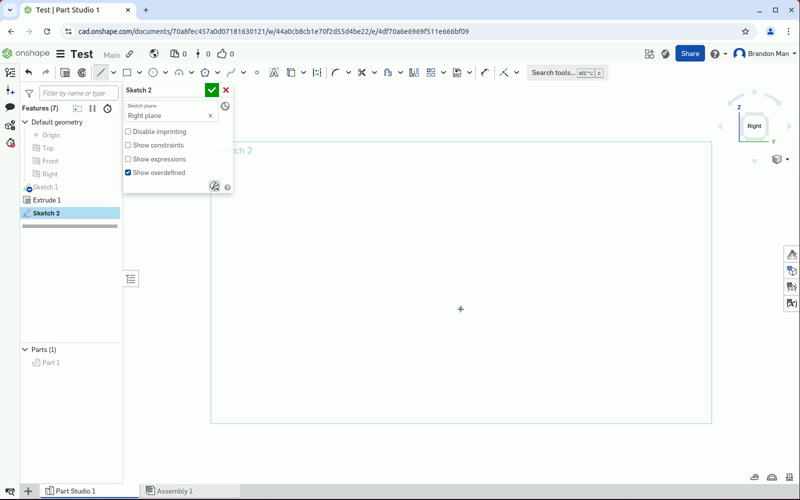
mouse_move(573, 308)
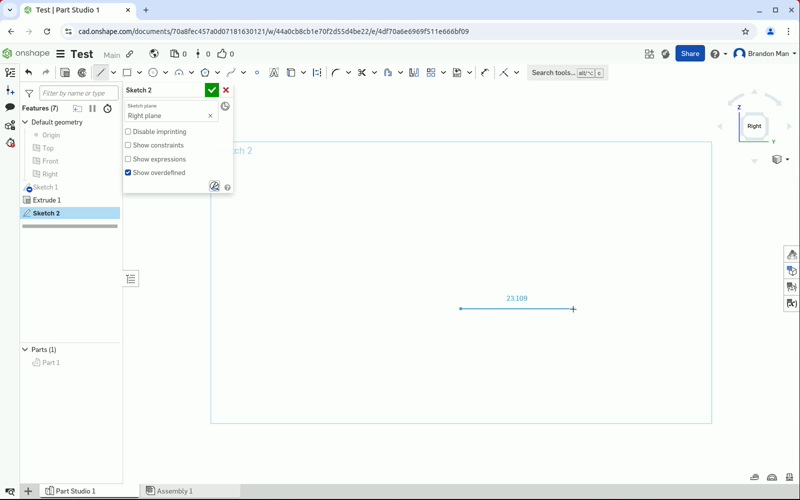
click(573, 308)
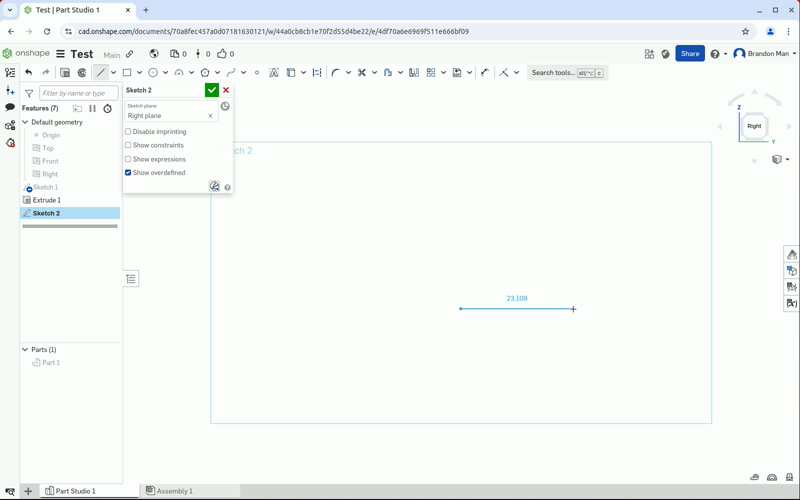
key_up(shift)
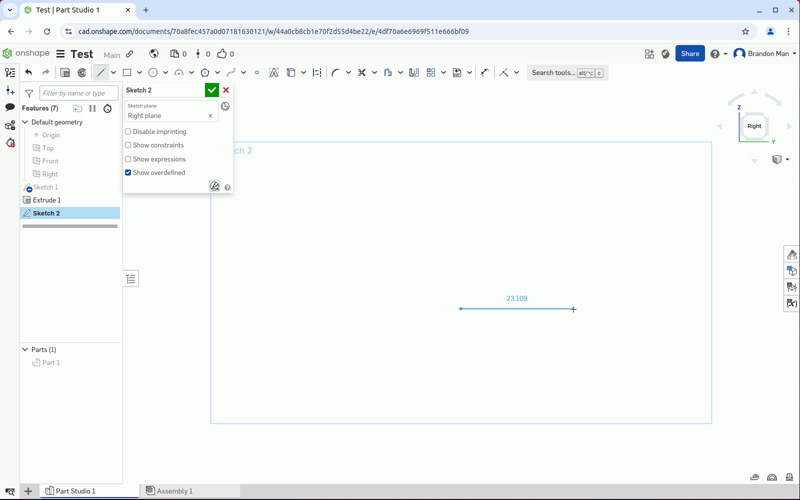
key_down(shift)
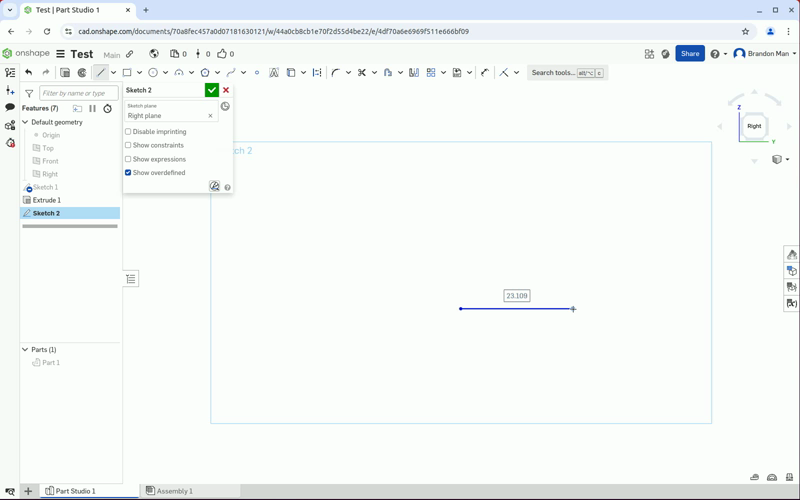
mouse_move(589, 308)
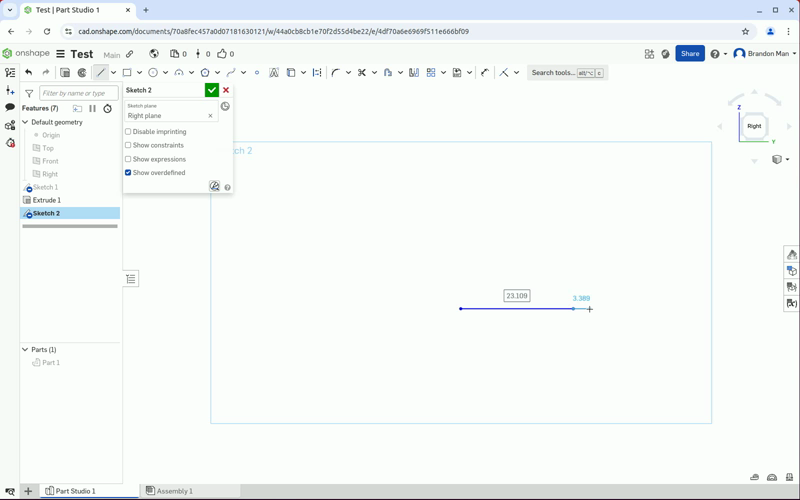
mouse_move(573, 305)
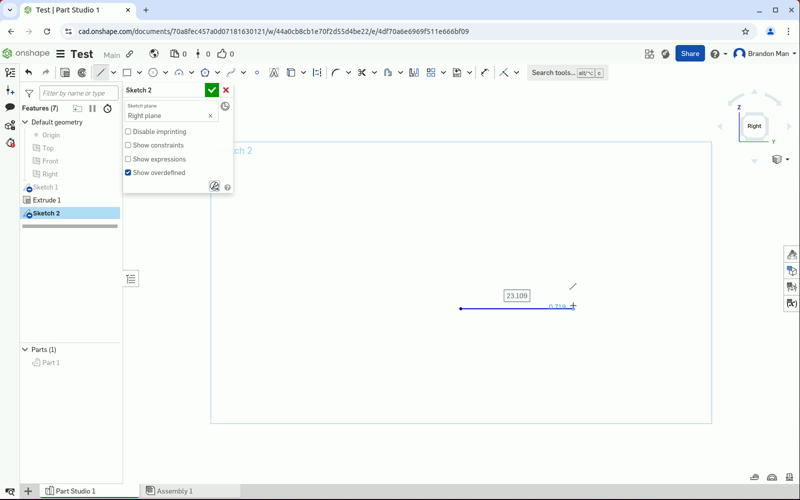
scroll(6)
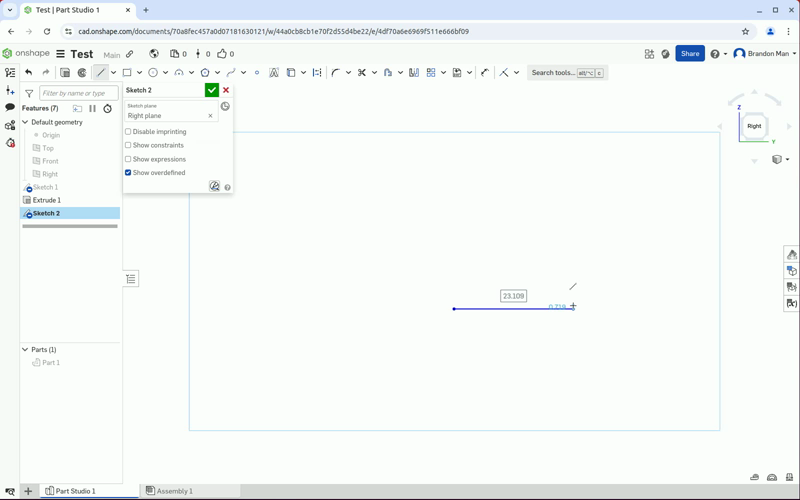
scroll(6)
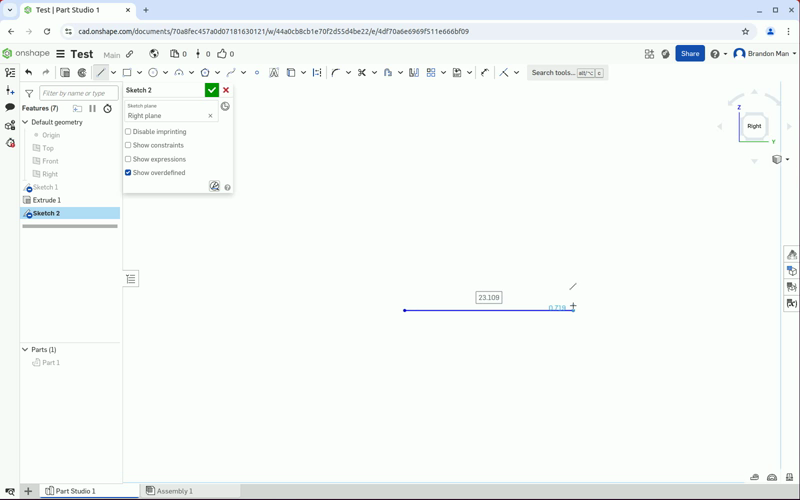
scroll(6)
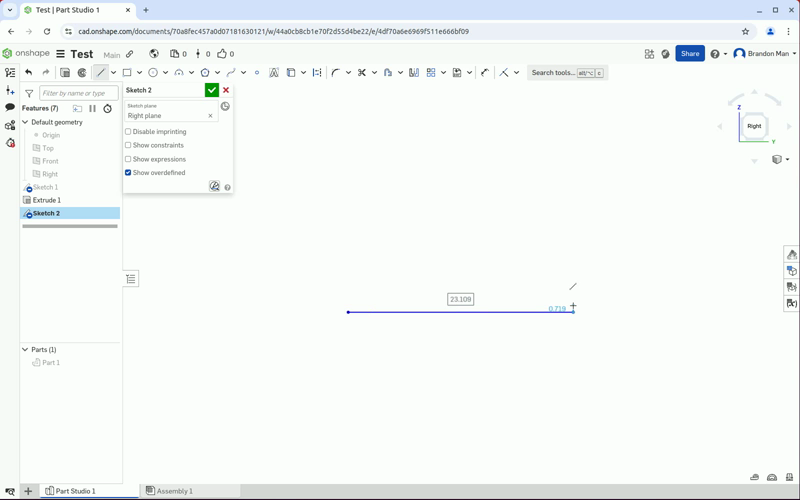
scroll(6)
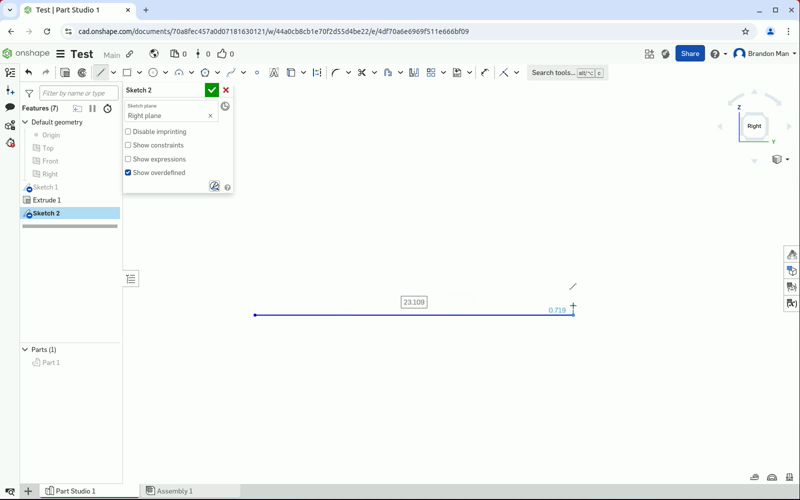
scroll(6)
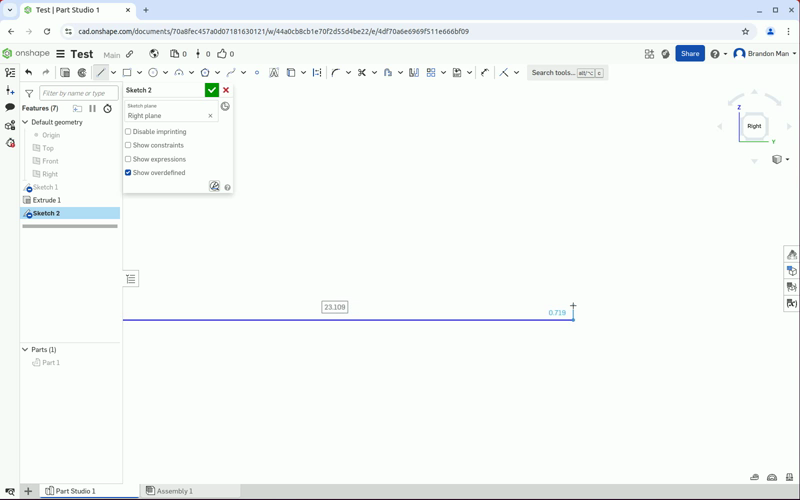
scroll(6)
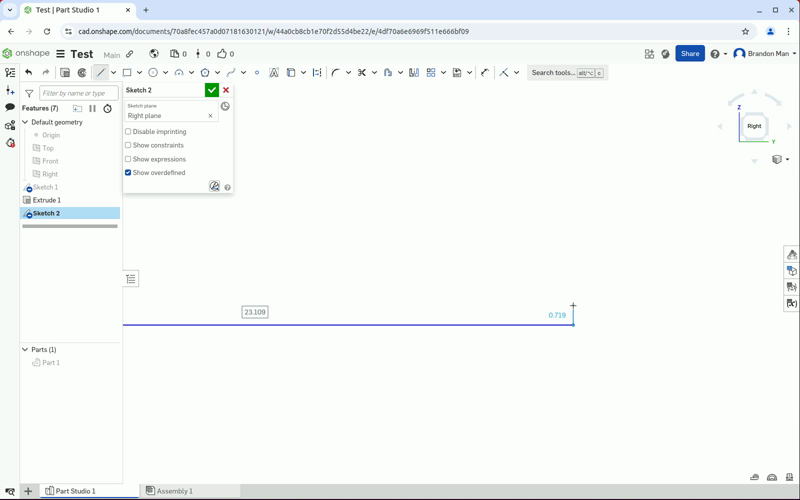
scroll(6)
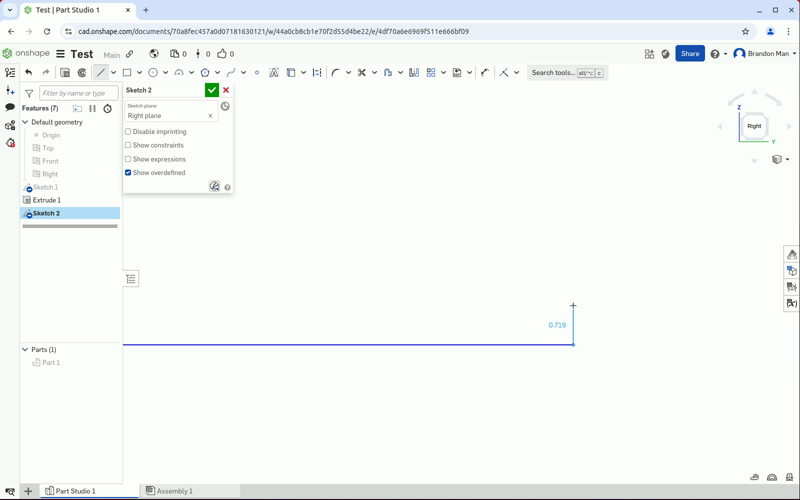
click(573, 305)
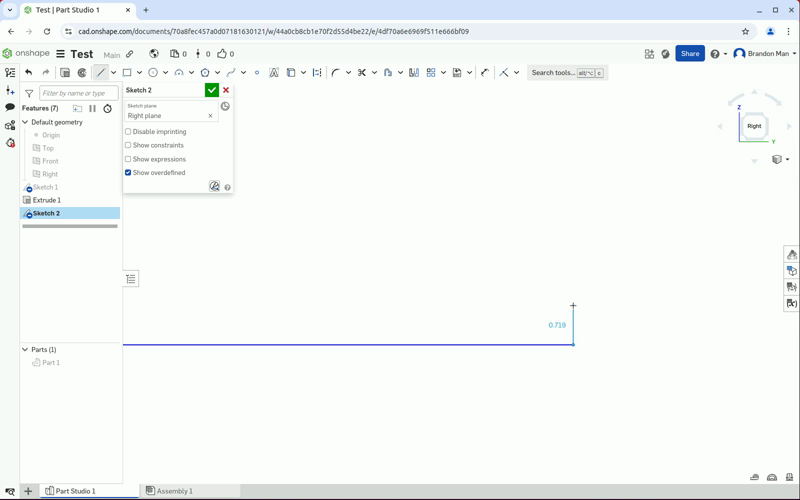
scroll(-6)
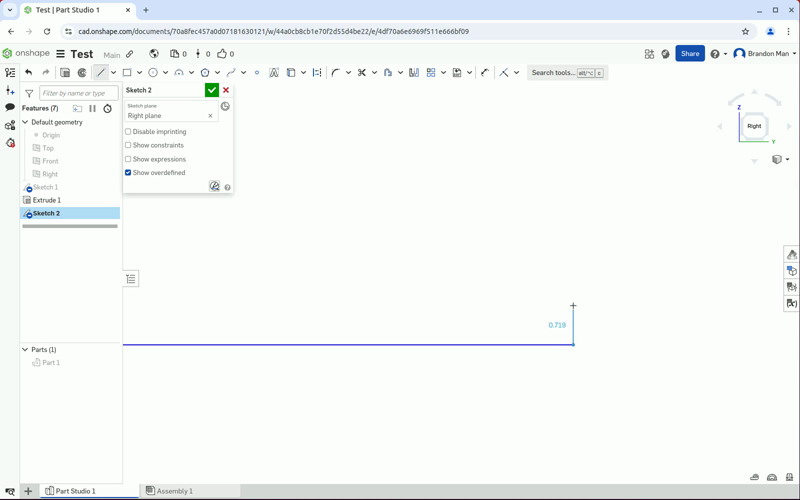
scroll(-6)
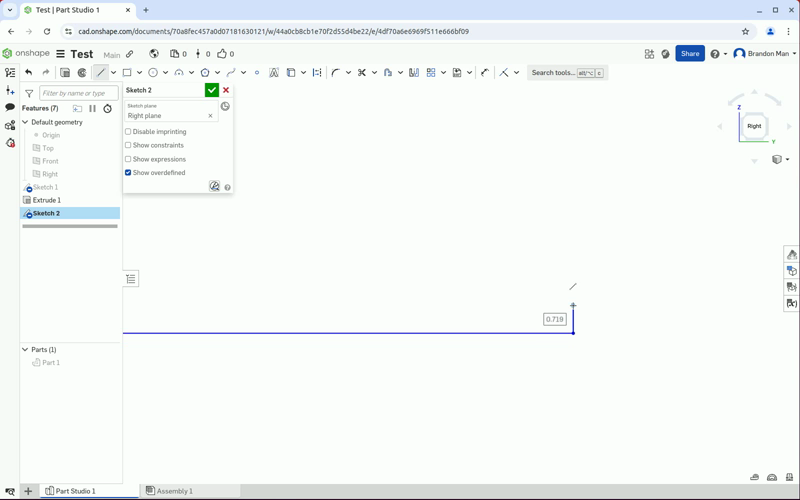
scroll(-6)
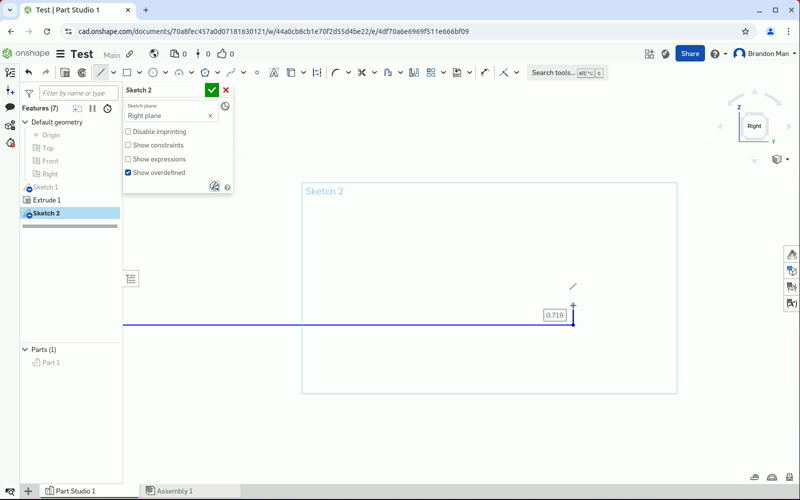
scroll(-6)
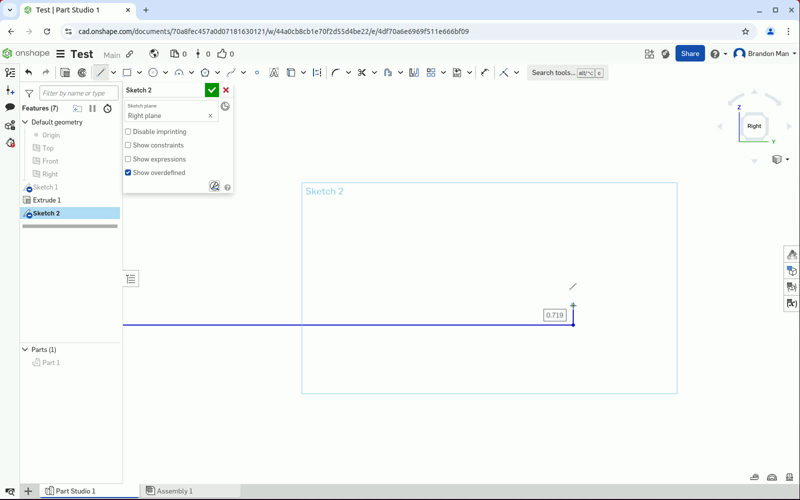
scroll(-6)
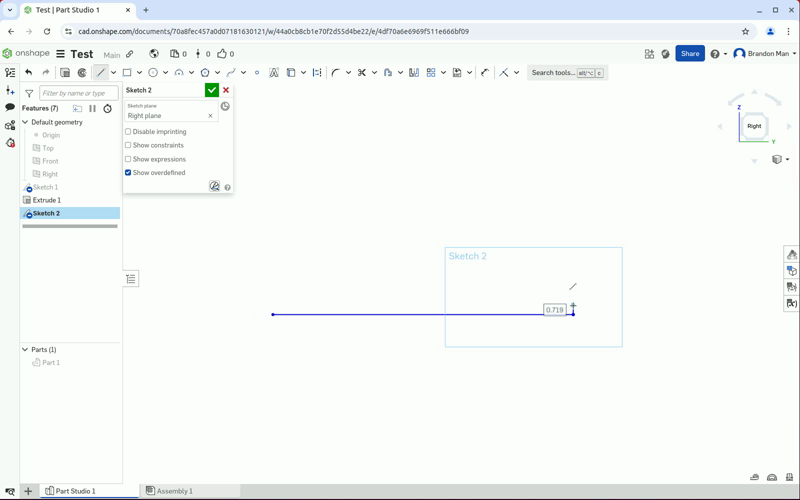
scroll(-6)
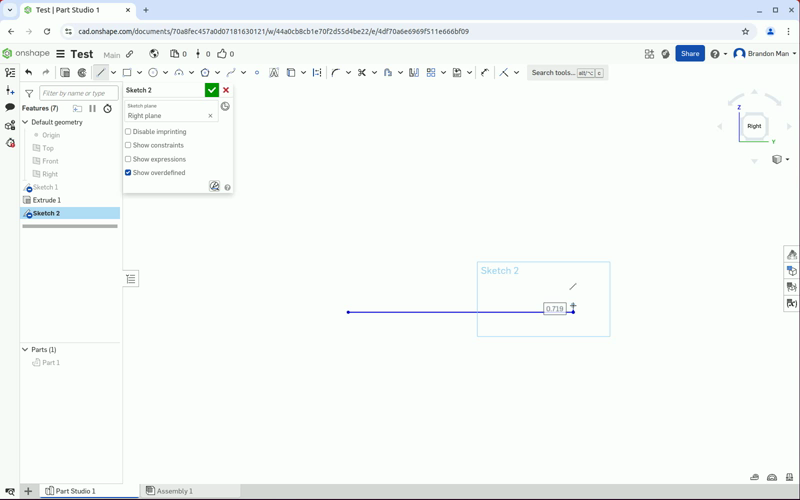
scroll(-6)
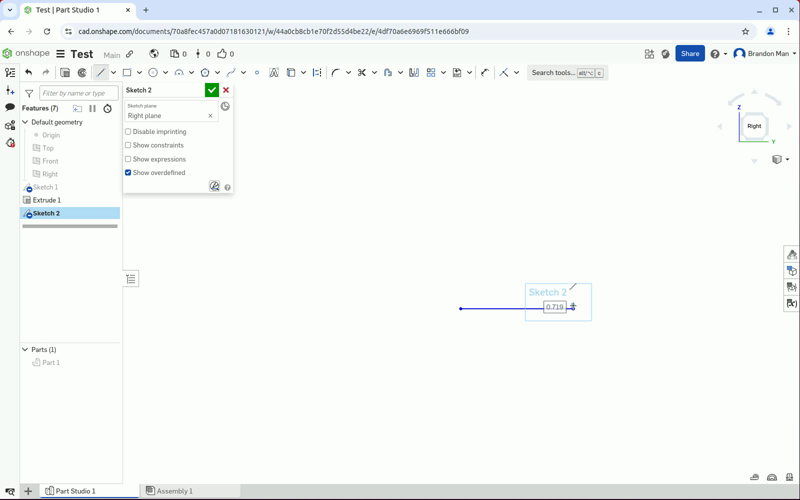
key_up(shift)
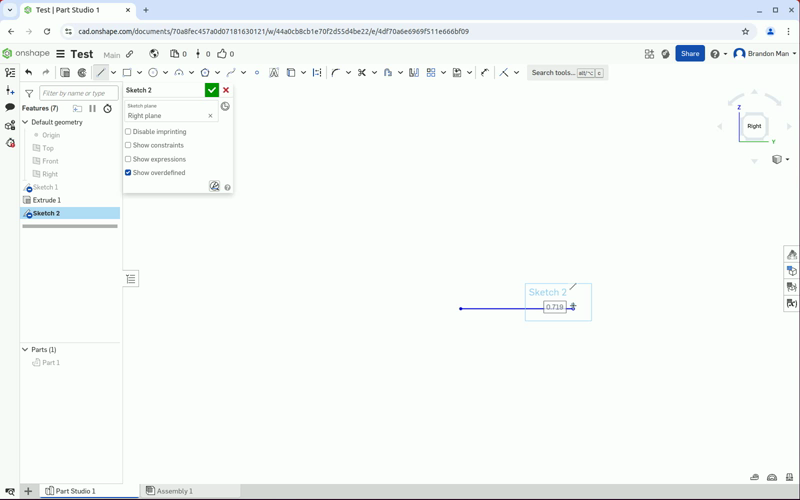
key_down(shift)
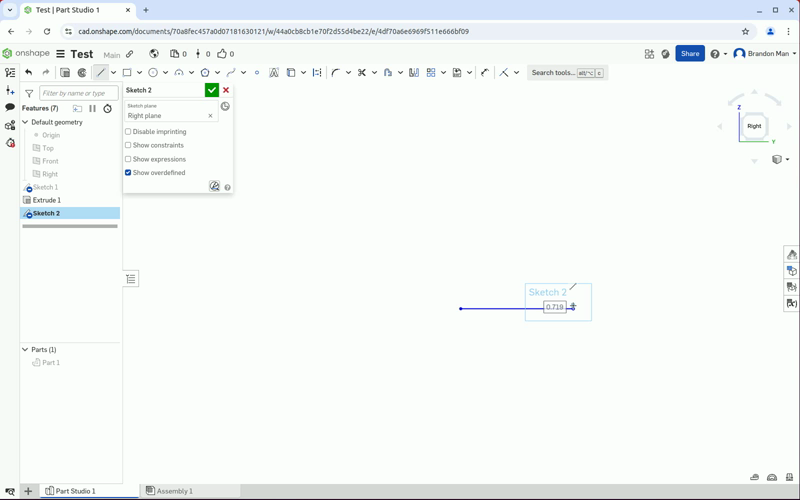
mouse_move(460, 305)
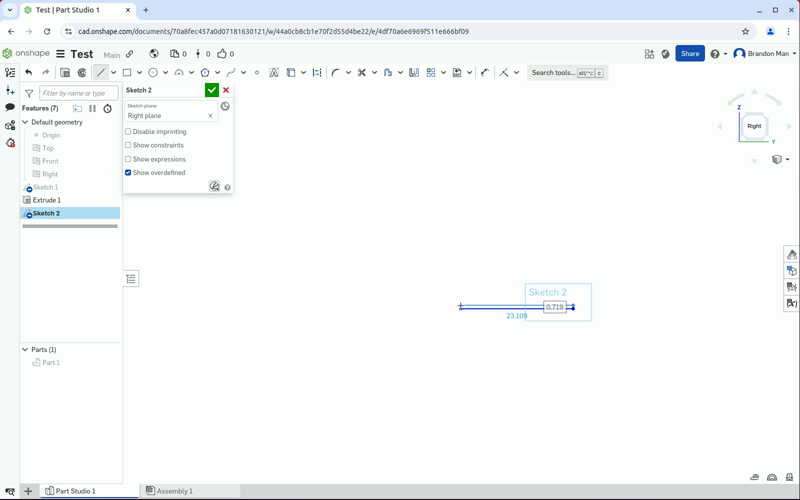
scroll(6)
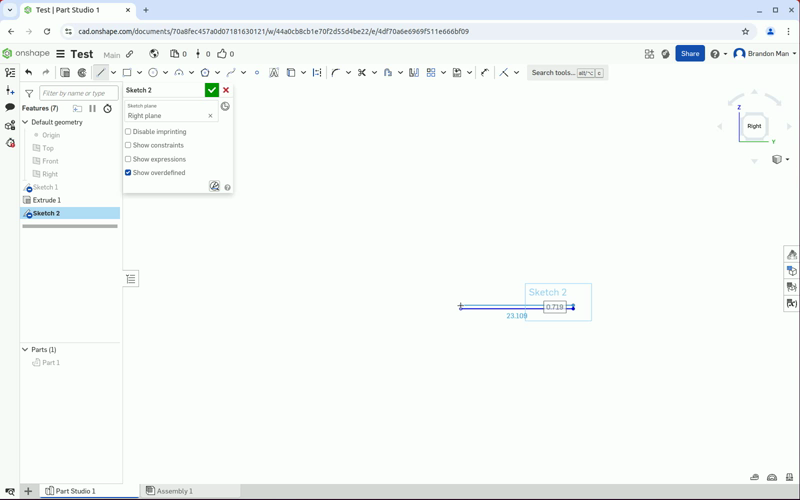
scroll(6)
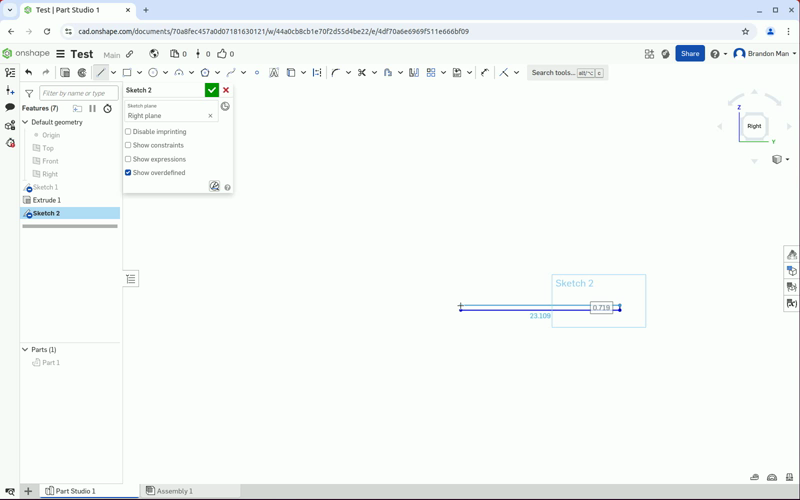
scroll(6)
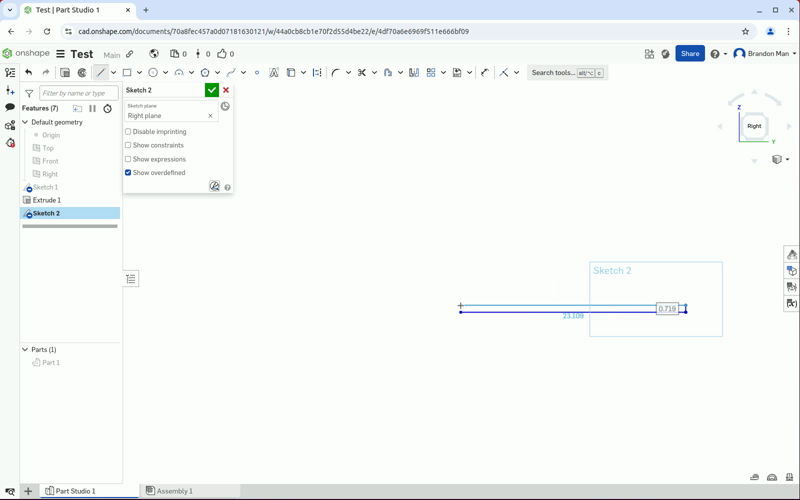
scroll(6)
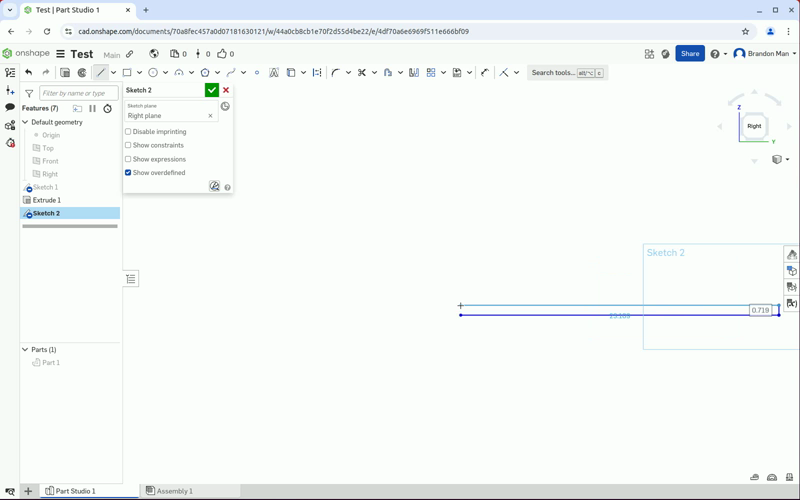
scroll(6)
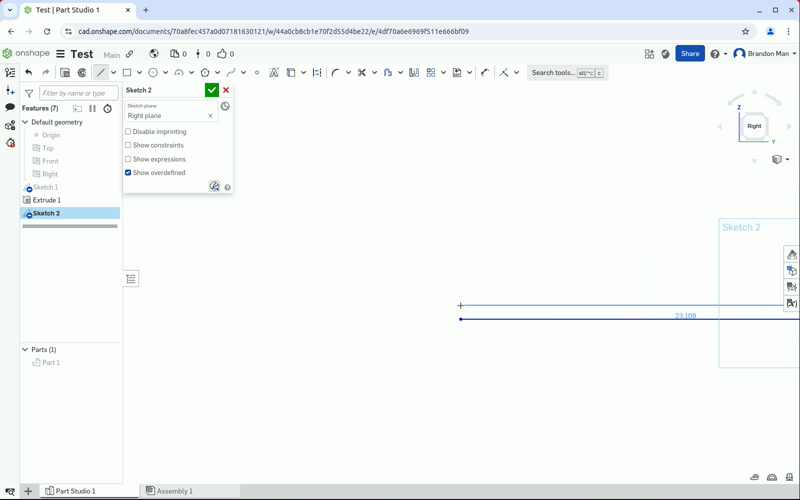
scroll(6)
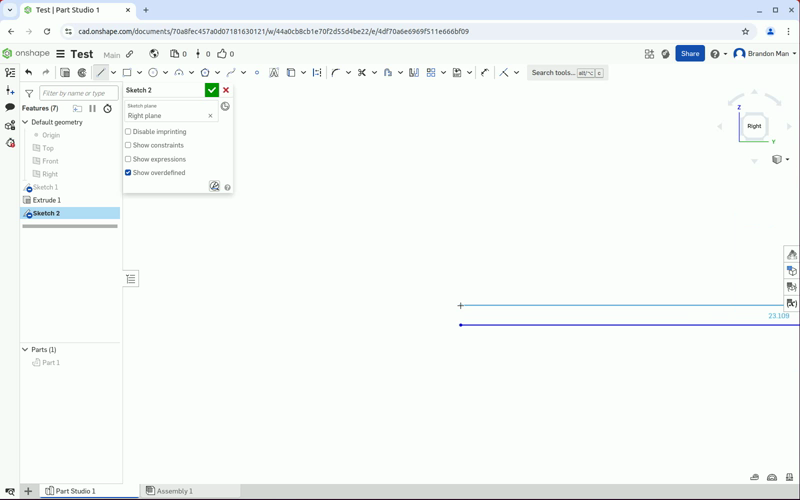
scroll(6)
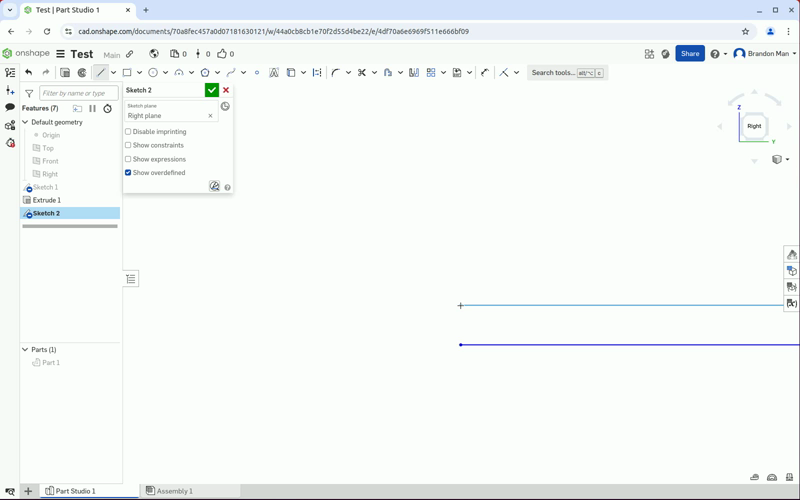
click(460, 305)
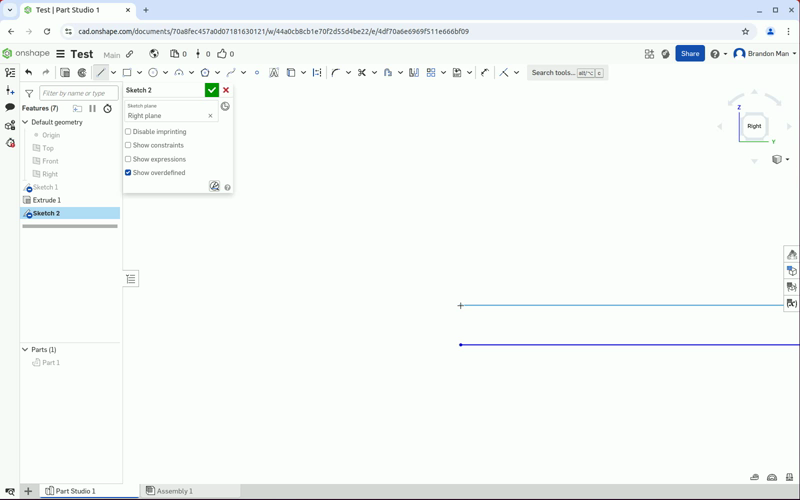
scroll(-6)
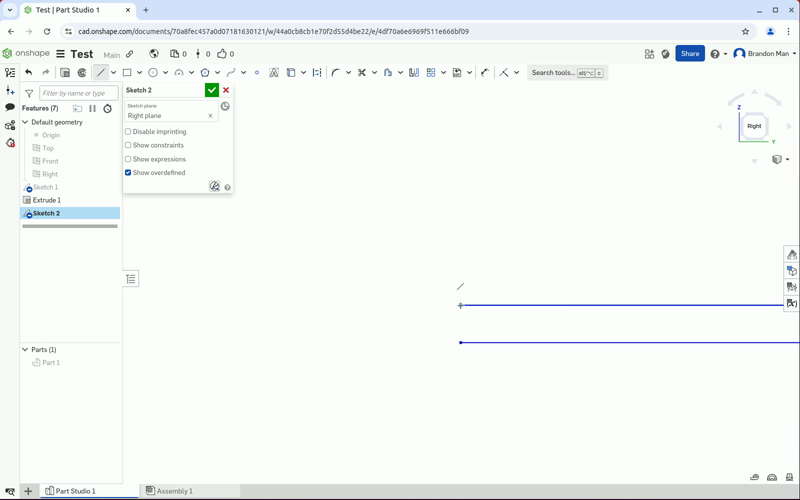
scroll(-6)
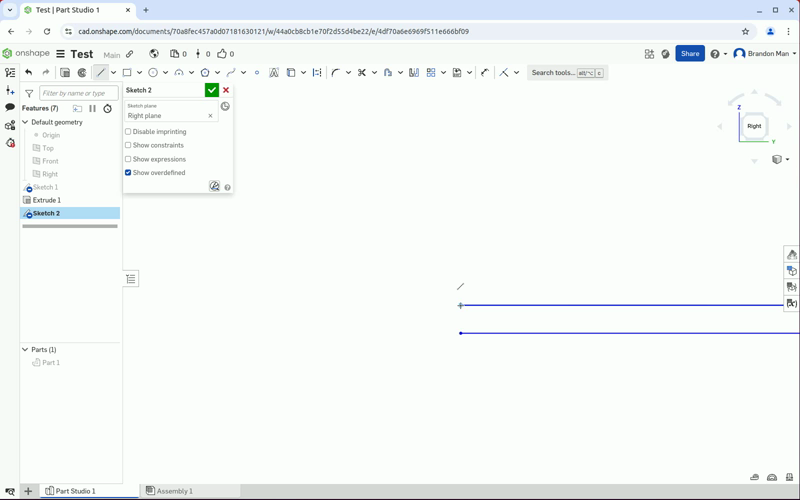
scroll(-6)
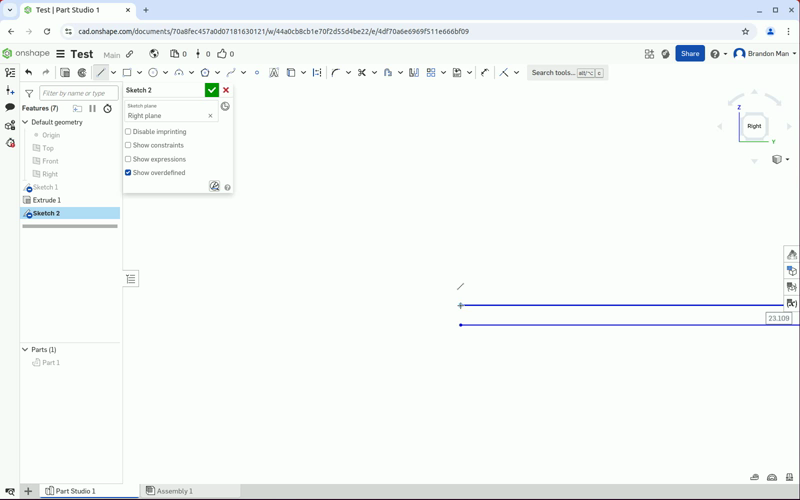
scroll(-6)
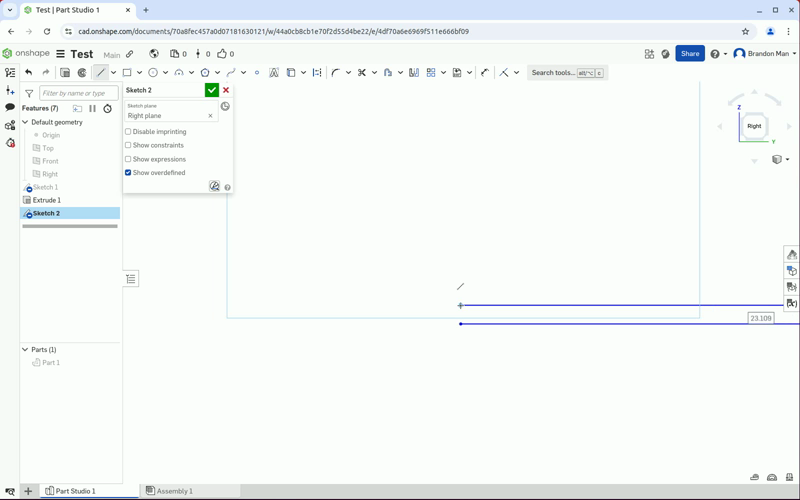
scroll(-6)
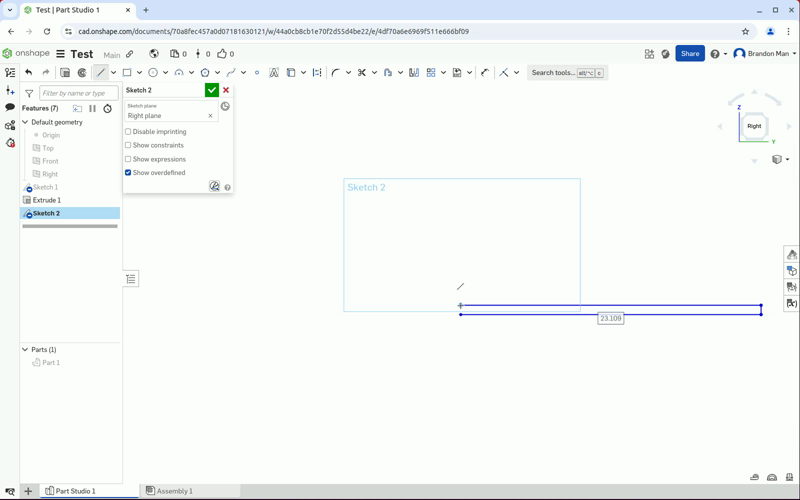
scroll(-6)
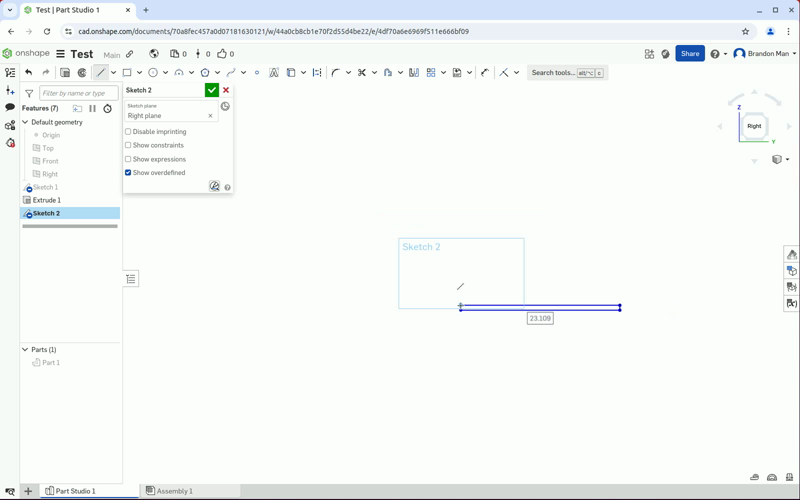
scroll(-6)
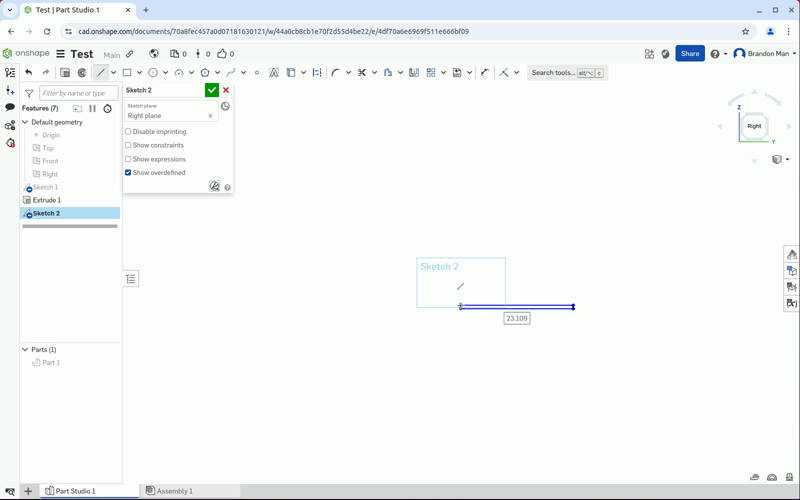
key_up(shift)
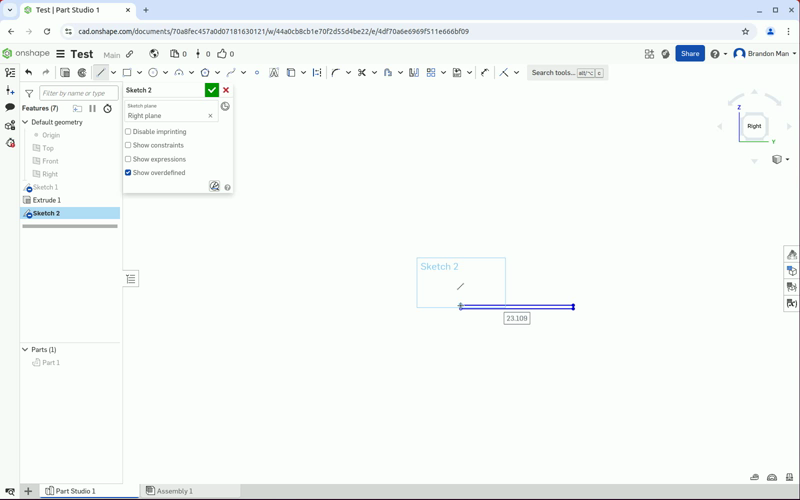
mouse_move(490, 305)
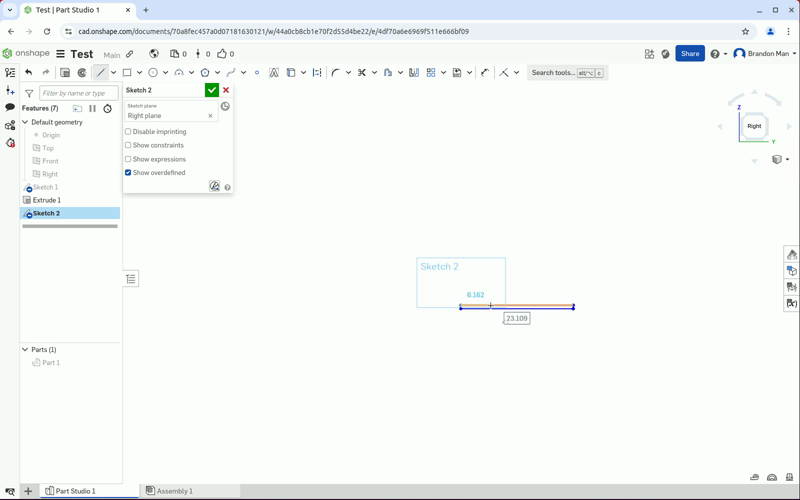
key_down(shift)
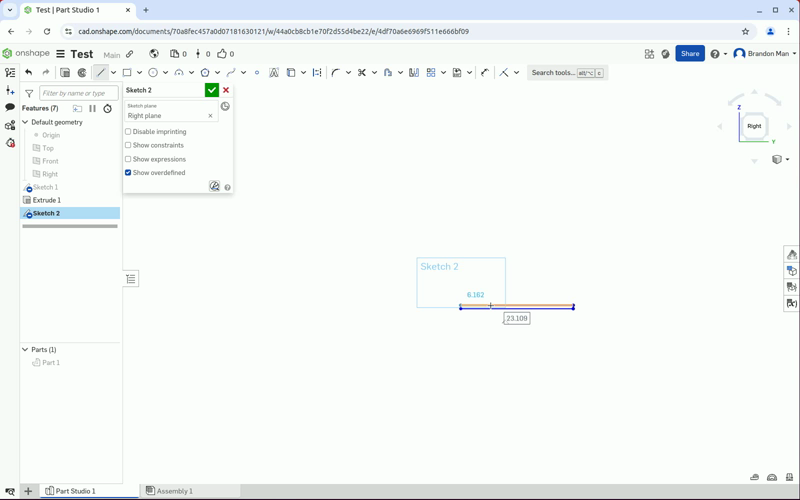
mouse_move(460, 308)
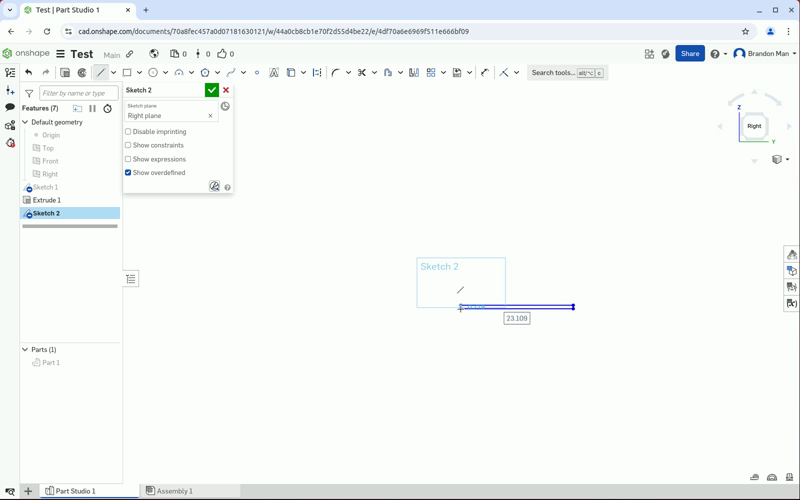
scroll(6)
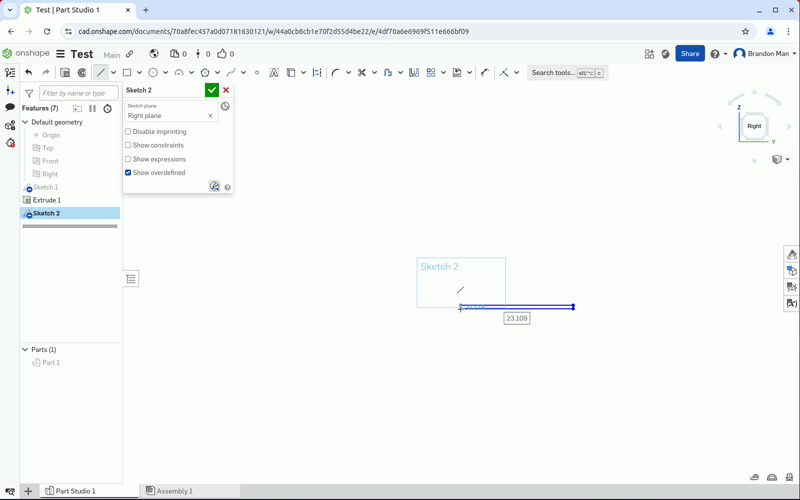
scroll(6)
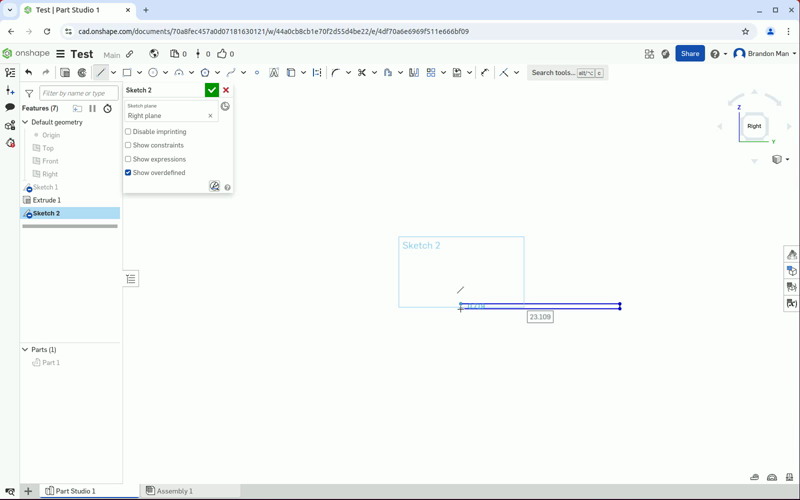
scroll(6)
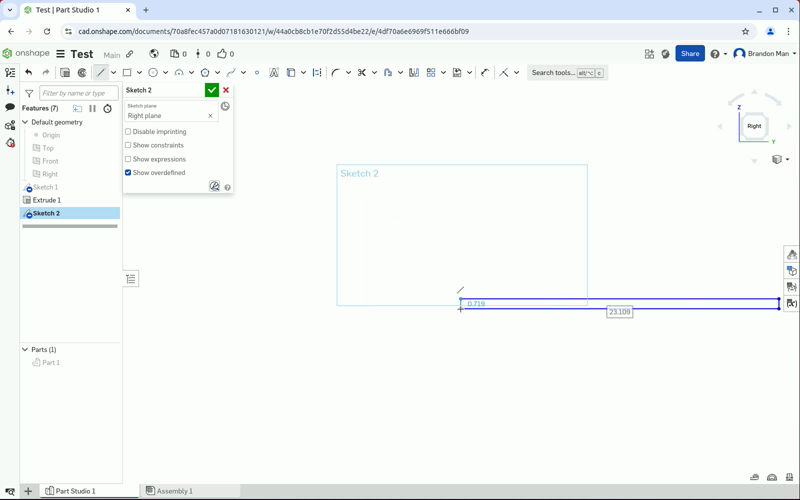
scroll(6)
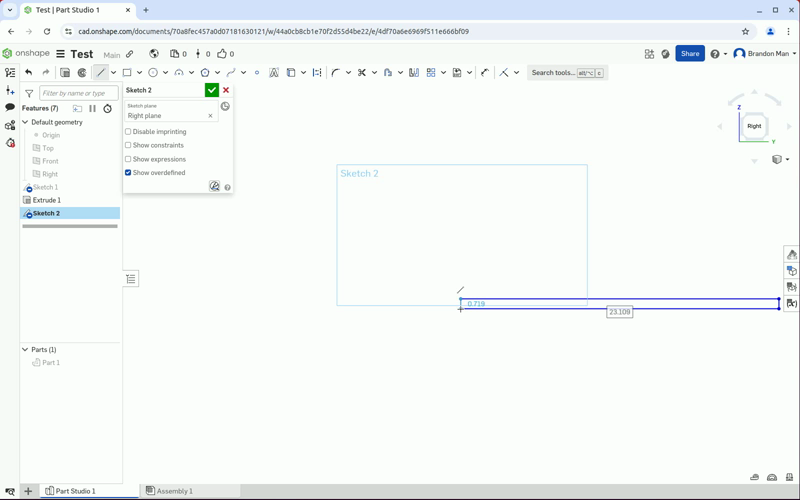
scroll(6)
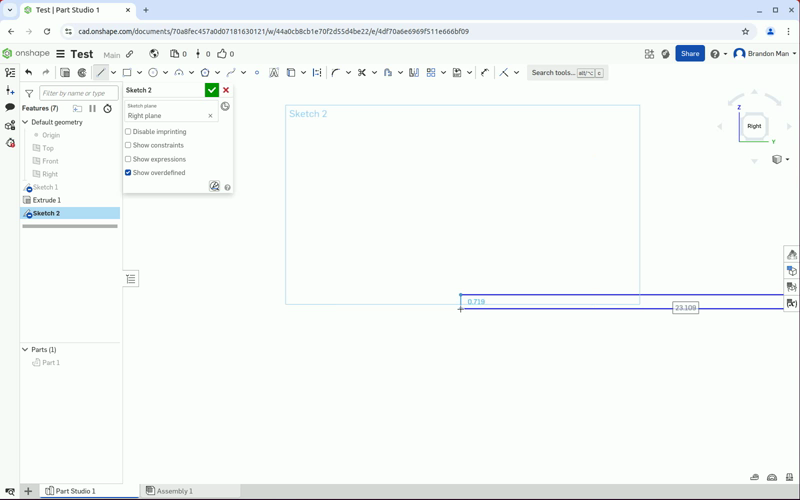
scroll(6)
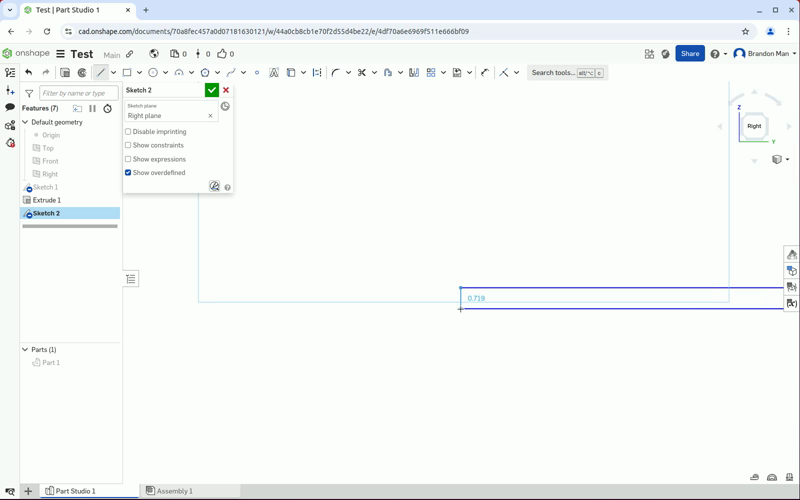
scroll(6)
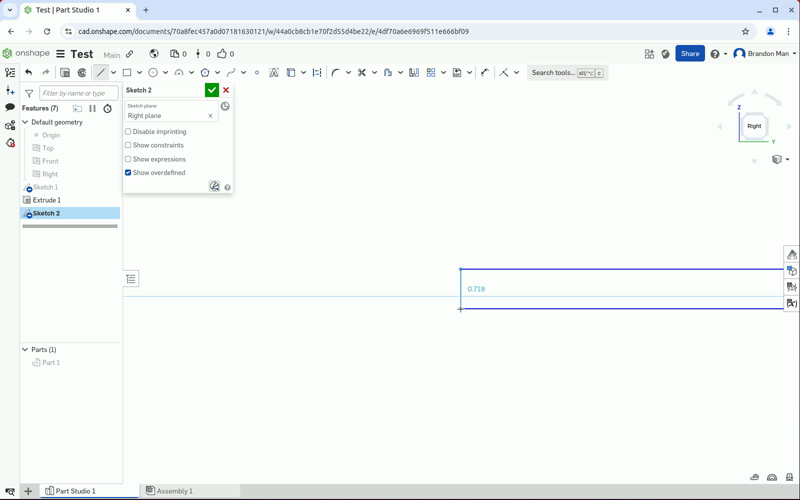
key_up(shift)
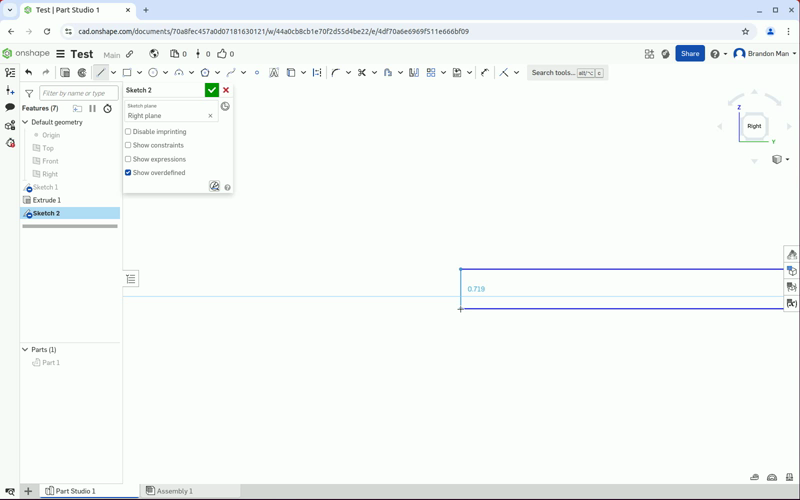
click(460, 308)
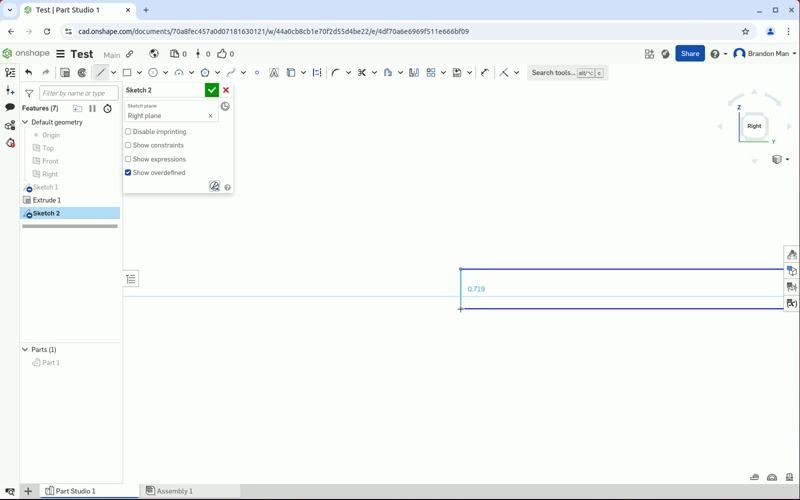
scroll(-6)
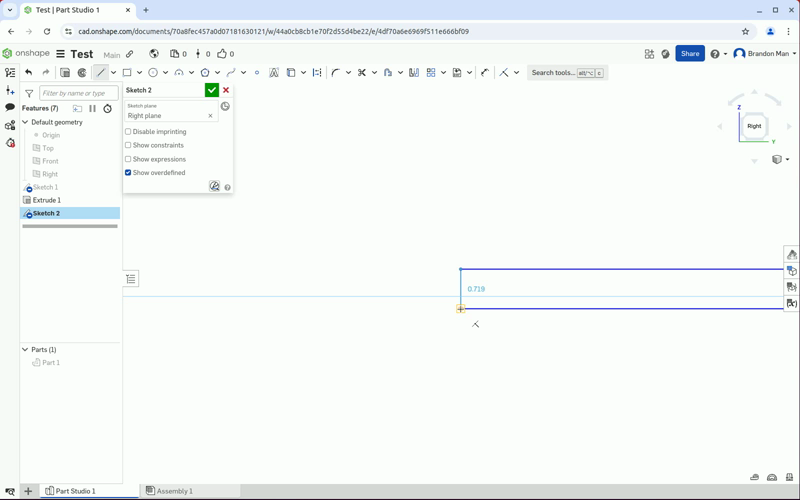
scroll(-6)
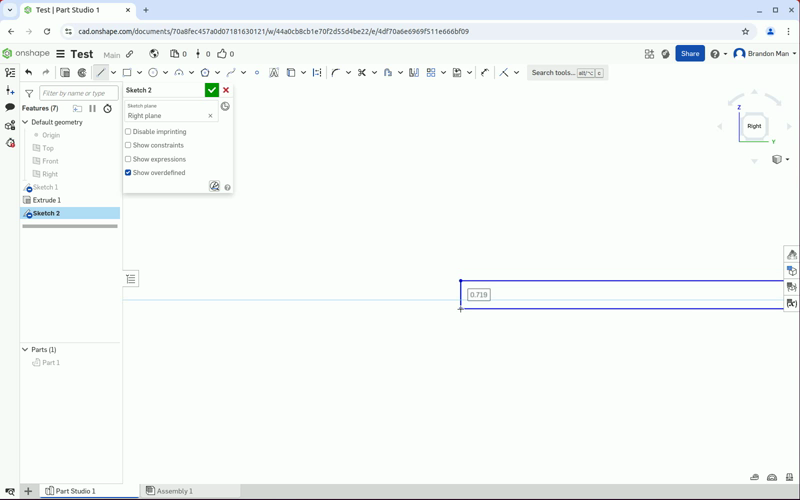
scroll(-6)
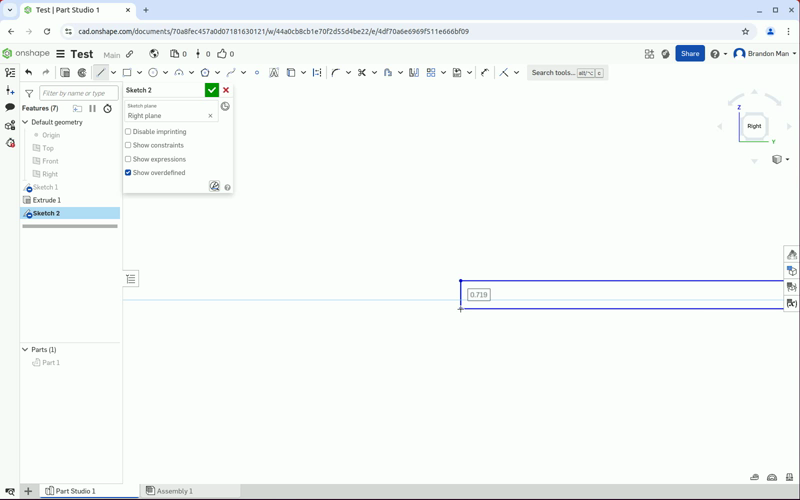
scroll(-6)
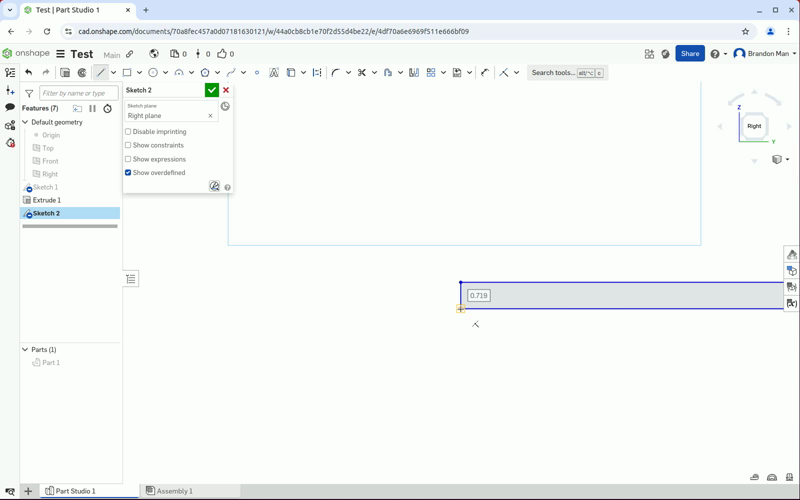
scroll(-6)
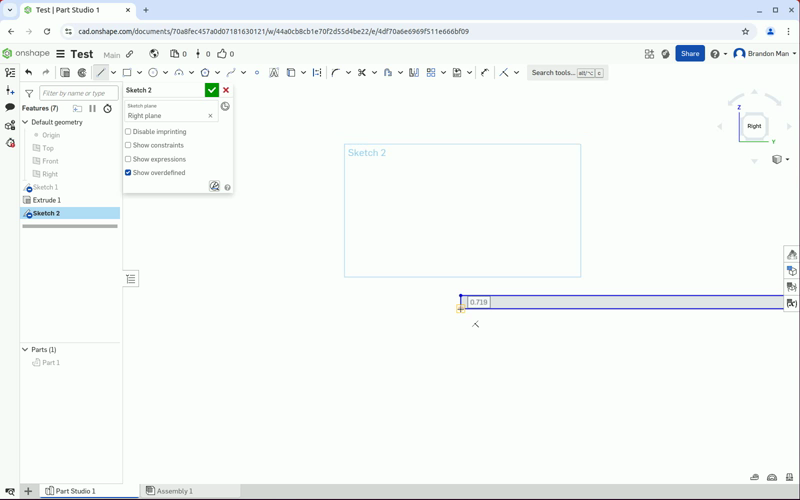
scroll(-6)
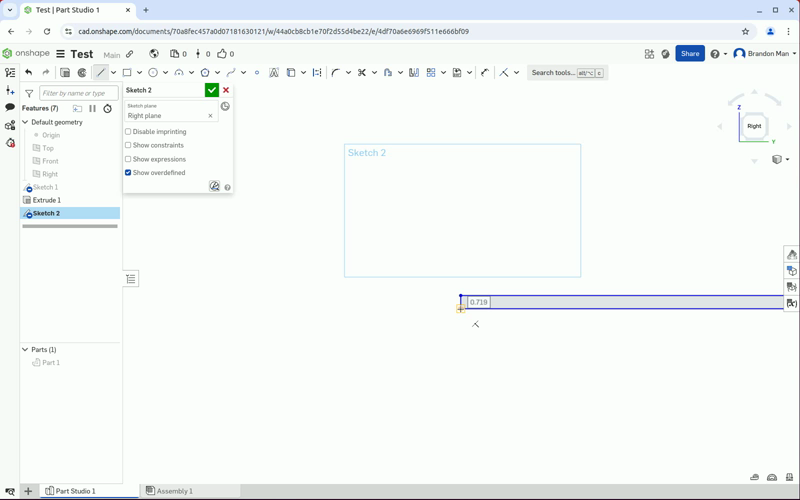
scroll(-6)
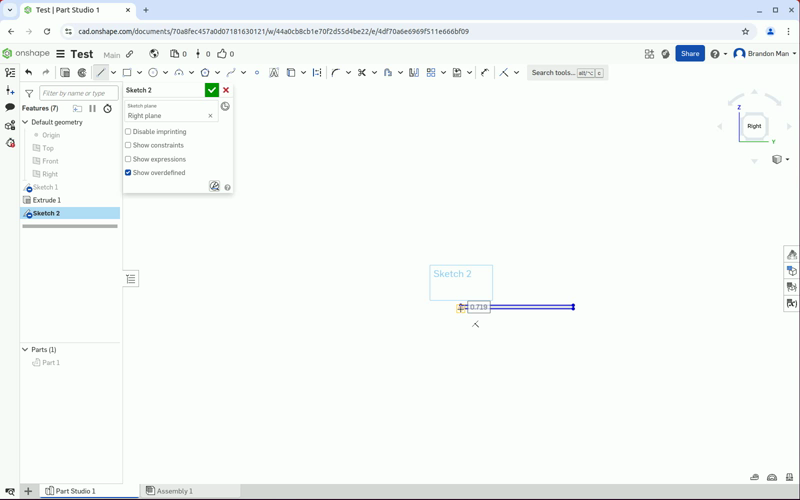
key(esc)
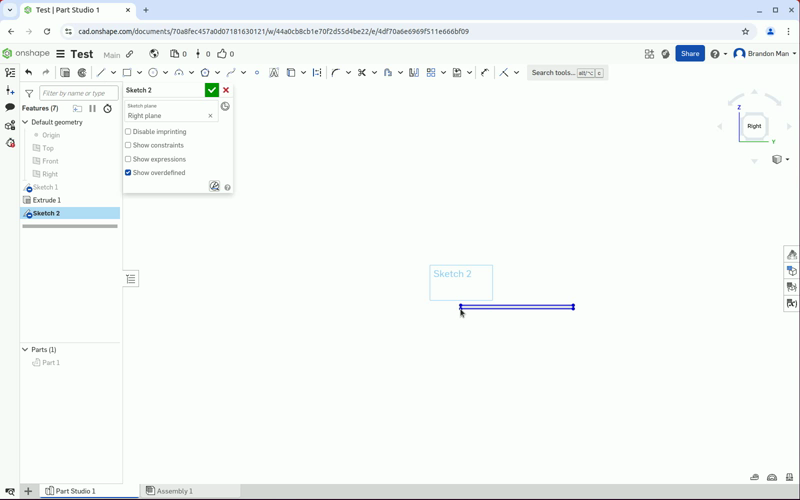
mouse_move(567, 307)
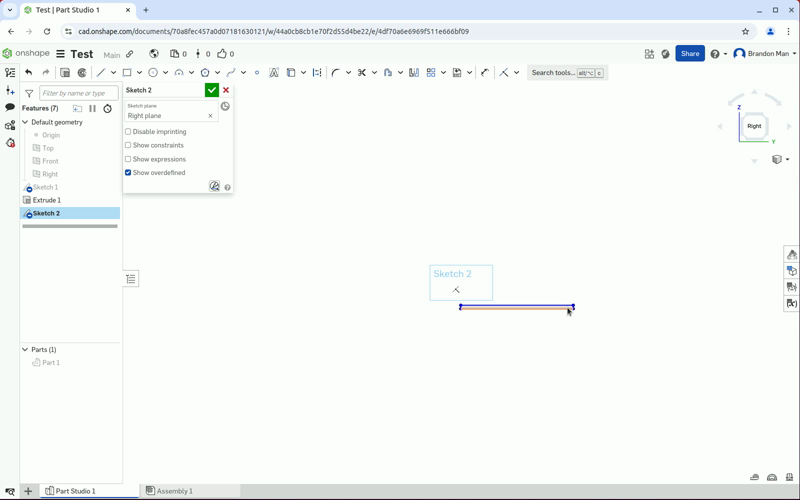
scroll(6)
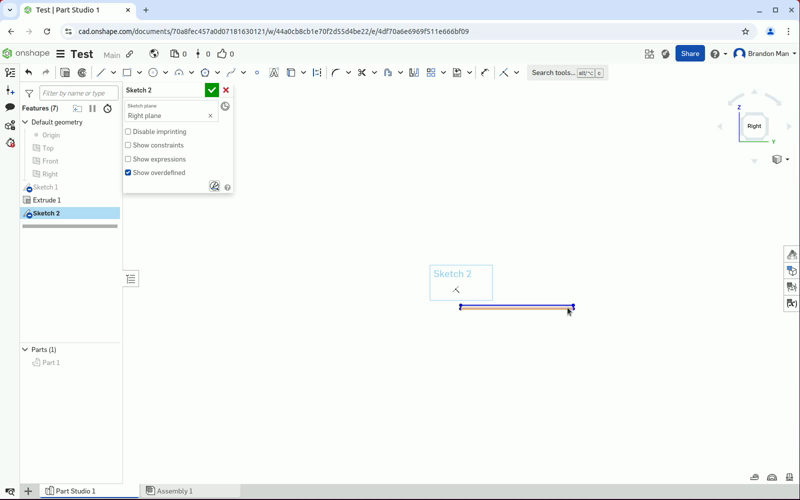
scroll(6)
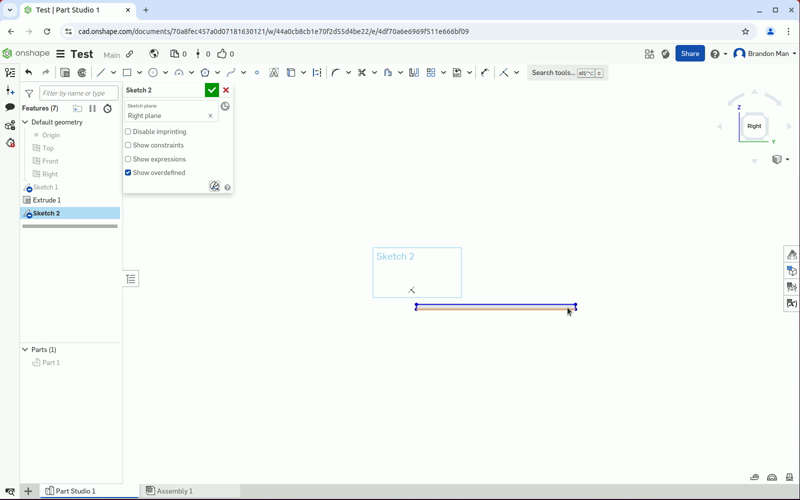
scroll(6)
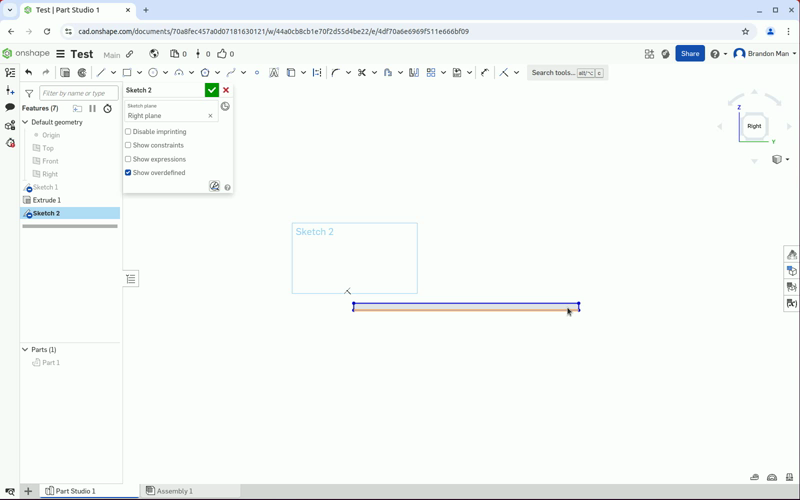
scroll(6)
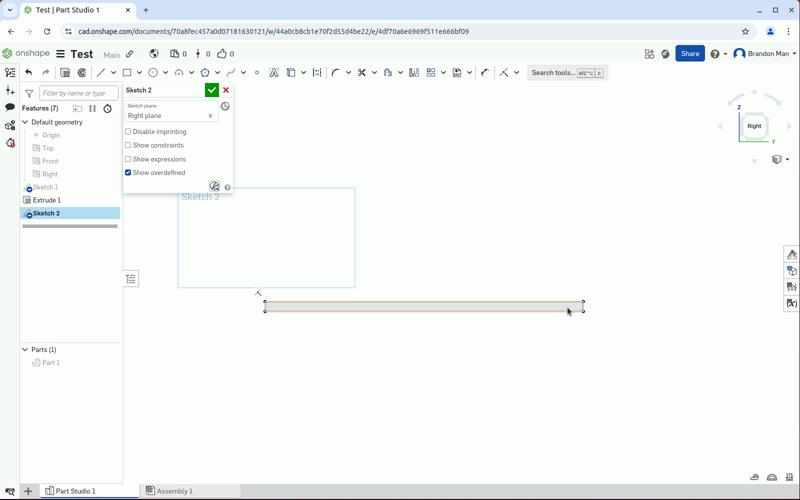
scroll(6)
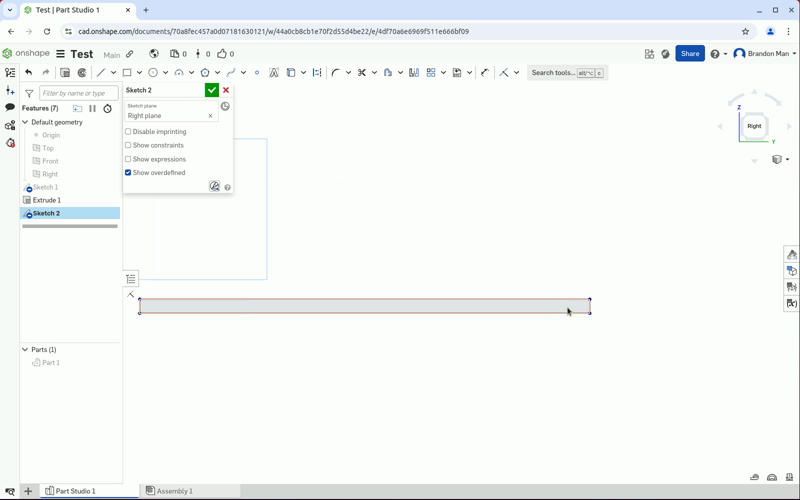
scroll(6)
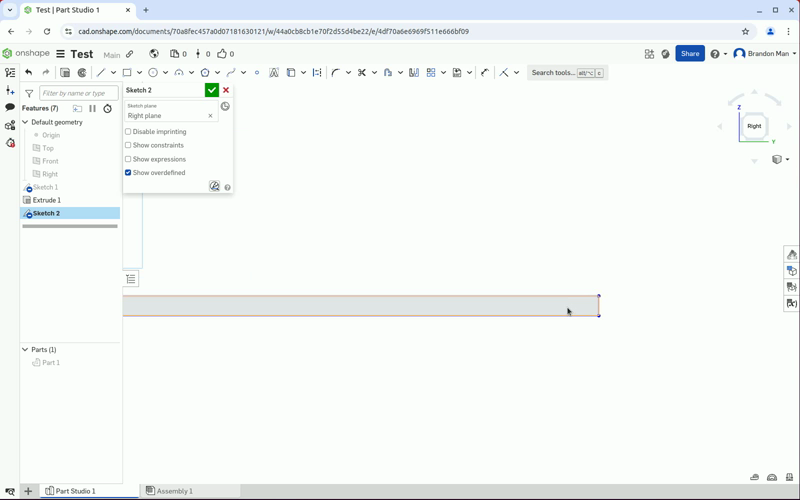
scroll(6)
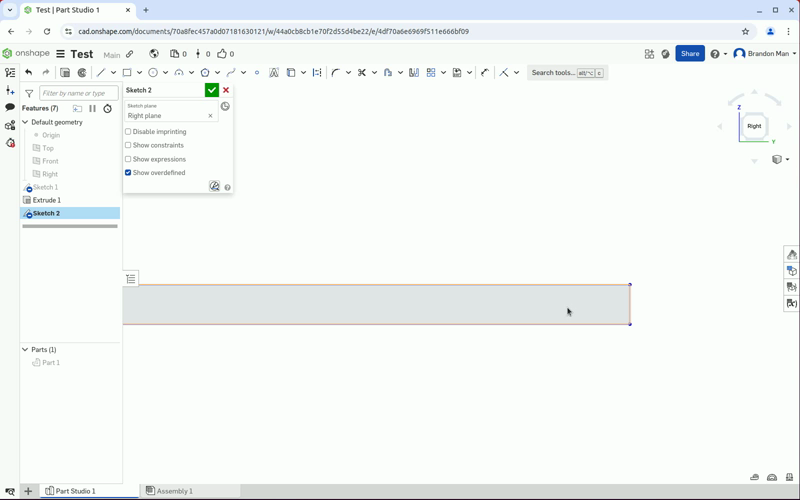
click(567, 307)
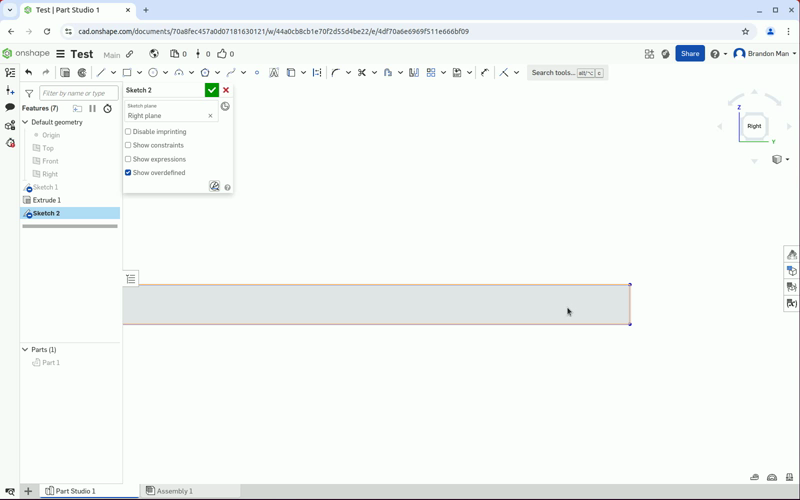
scroll(-6)
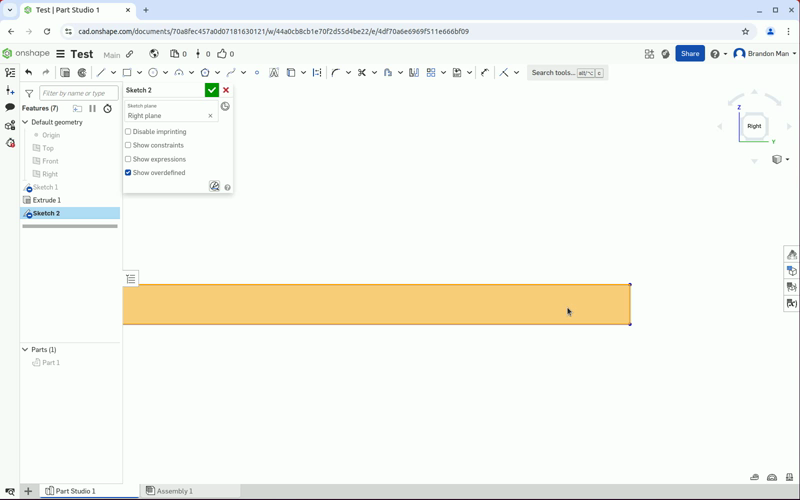
scroll(-6)
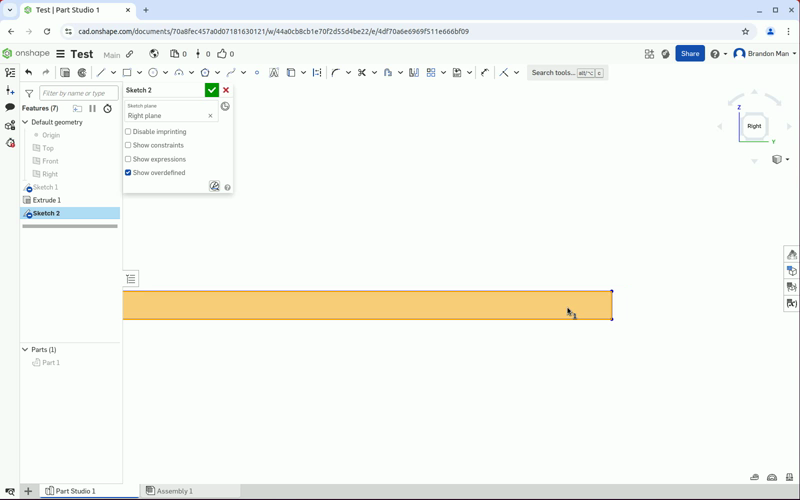
scroll(-6)
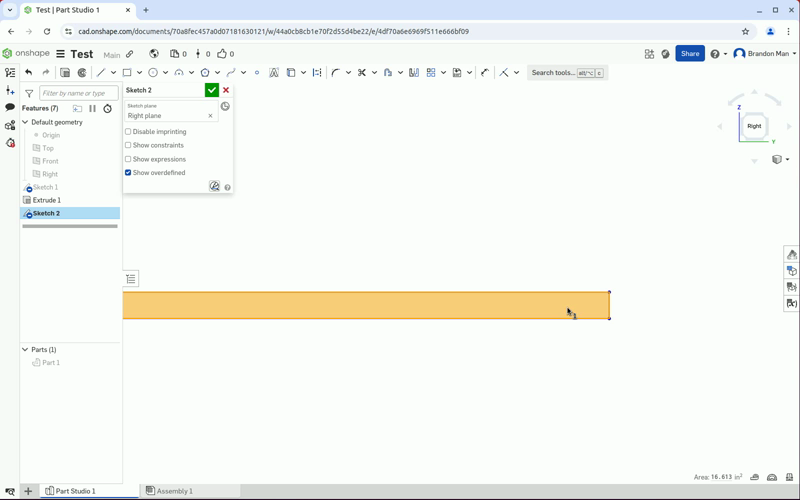
scroll(-6)
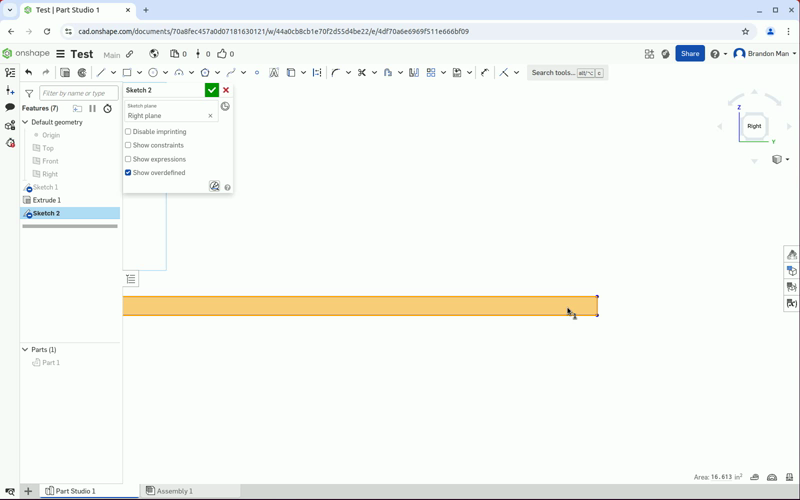
scroll(-6)
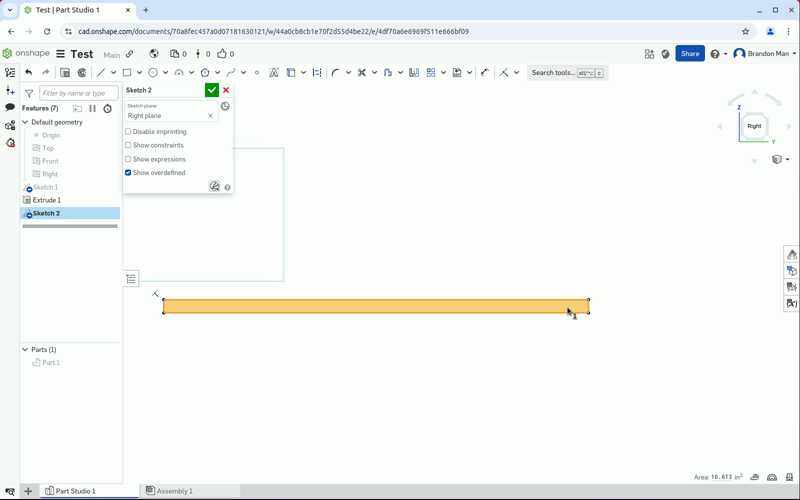
scroll(-6)
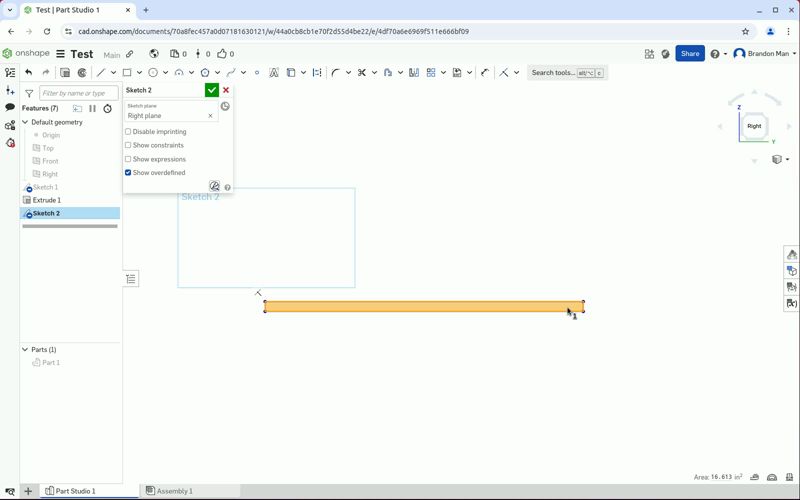
scroll(-6)
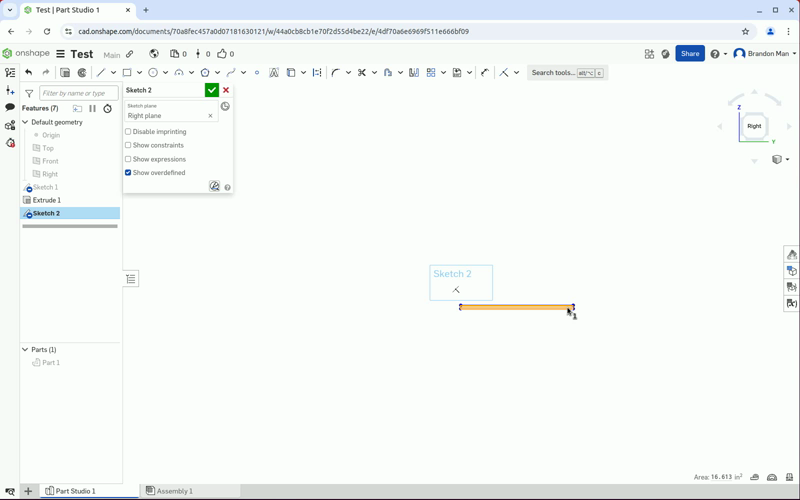
mouse_move(73, 352)
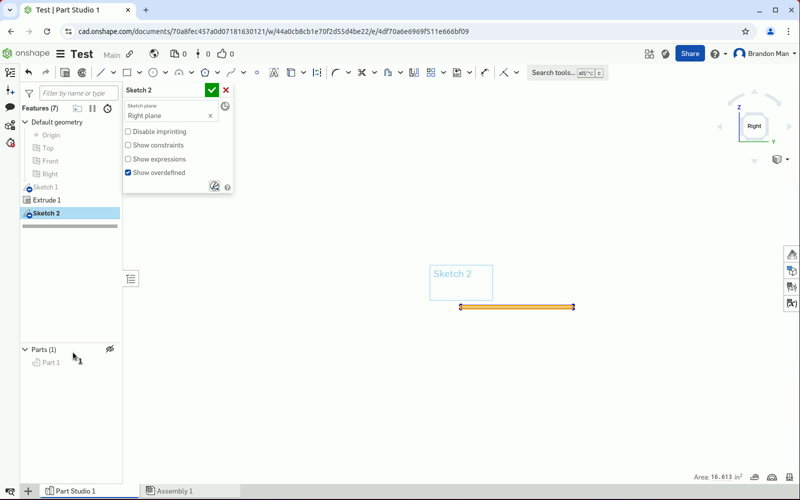
key(shift+y)
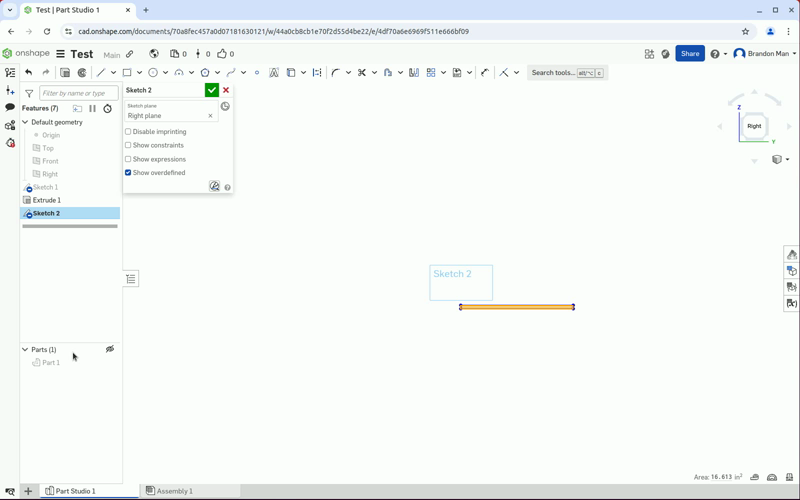
key(shift+e)
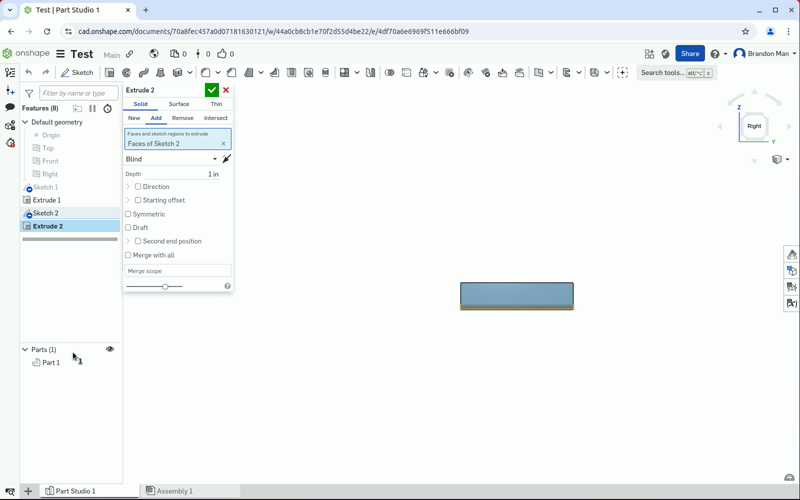
mouse_move(143, 106)
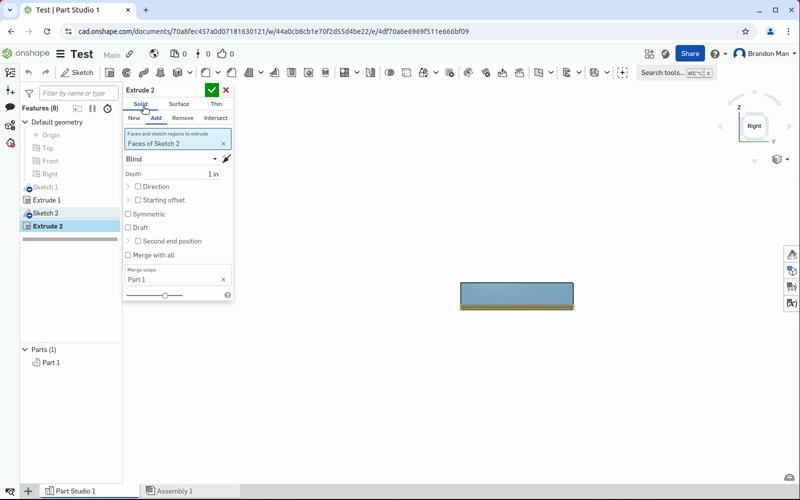
click(143, 106)
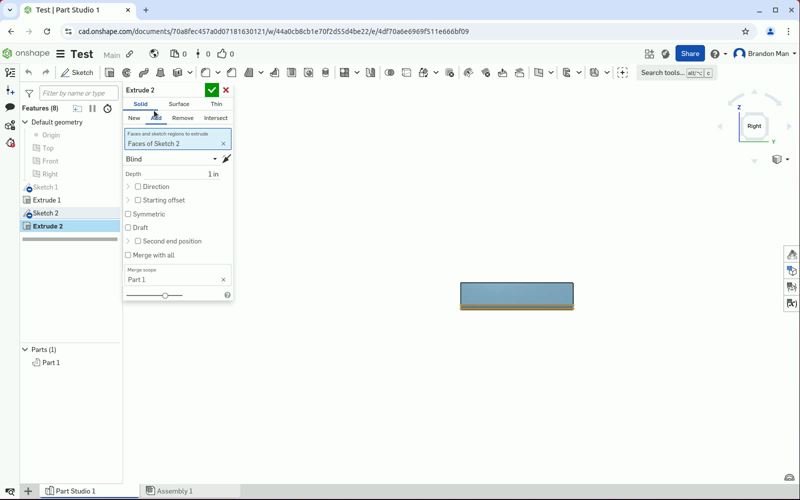
mouse_move(186, 120)
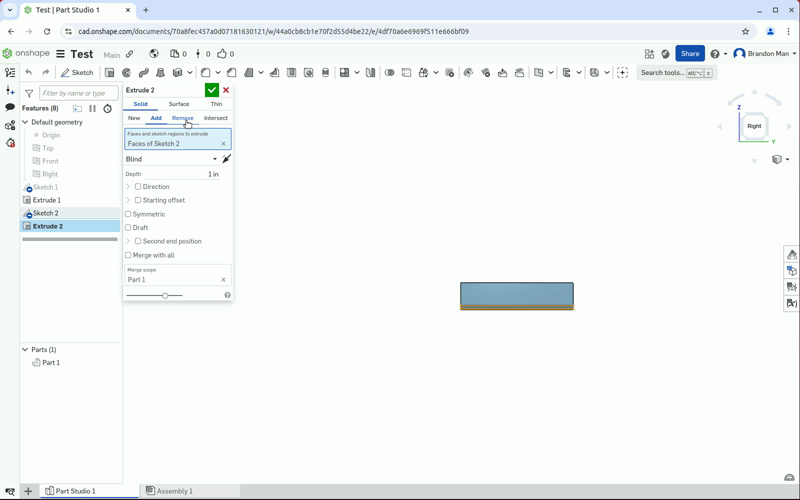
click(186, 120)
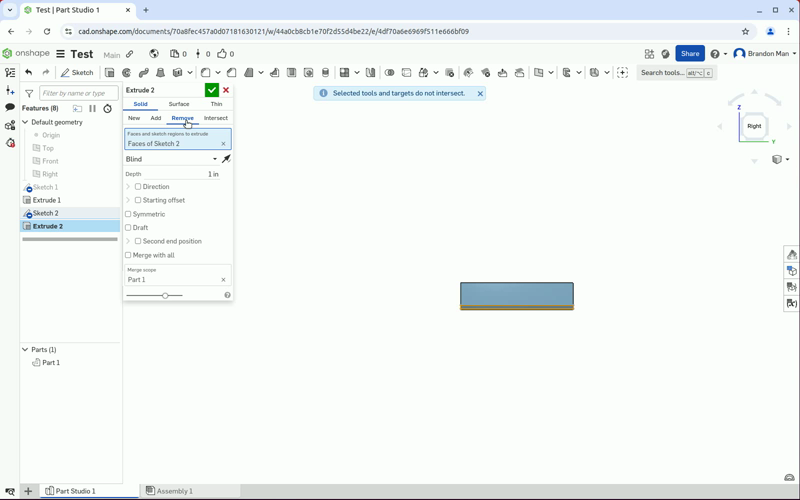
key(tab, 4)
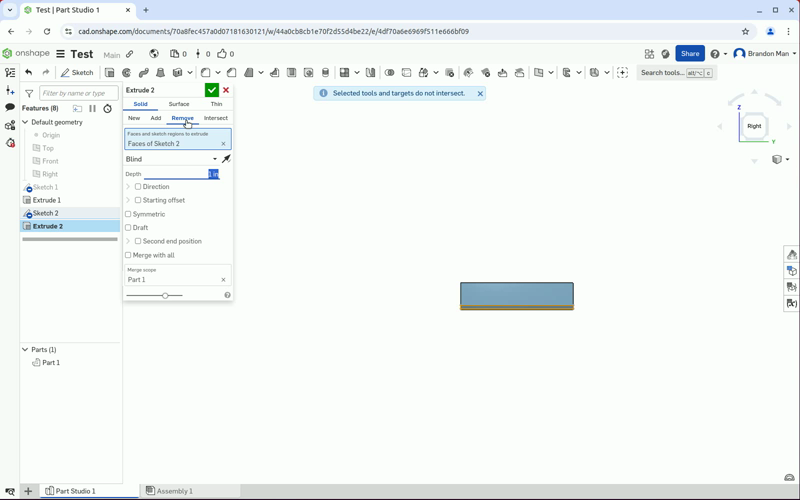
text(-0.241)
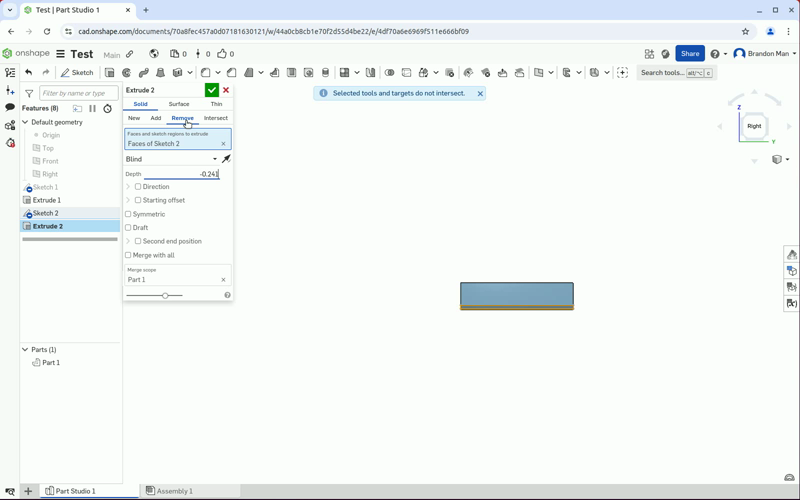
key(tab, 6)
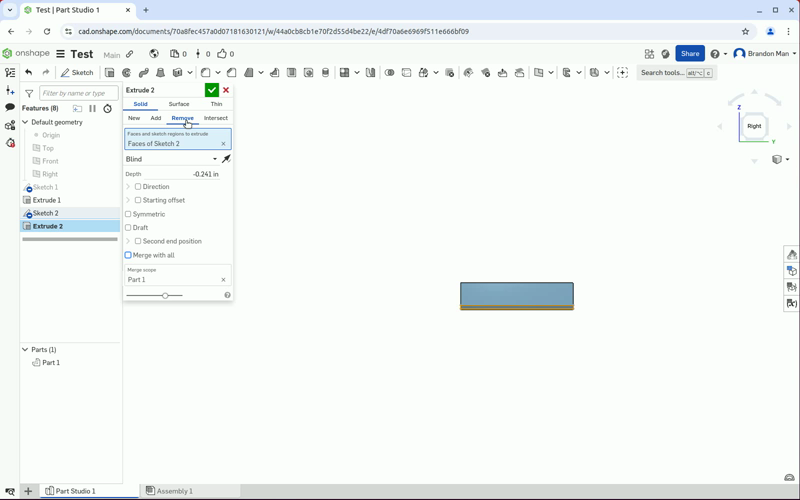
key(space)
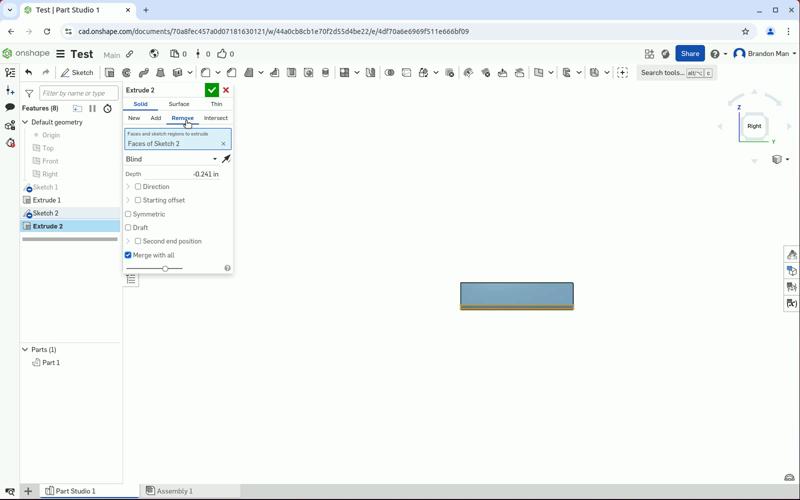
key(enter)
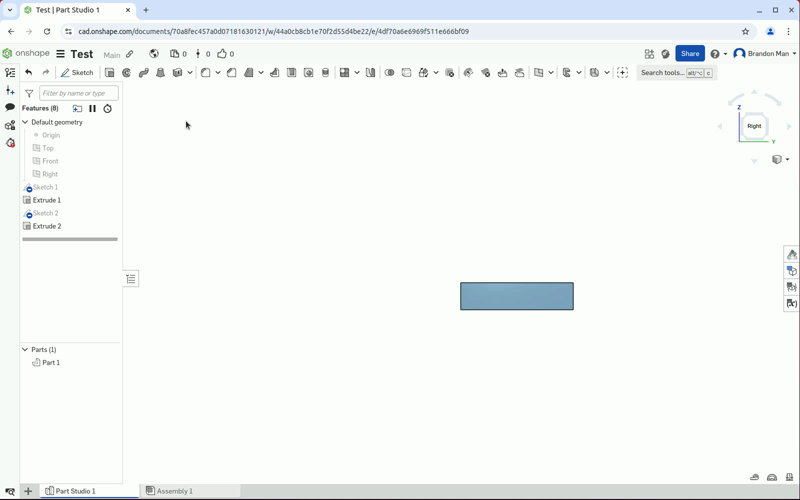
key(shift+h)
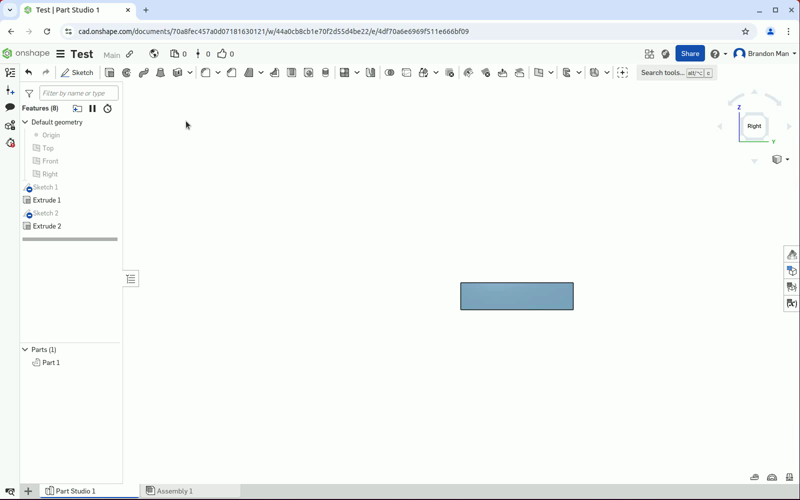
key(shift+h)
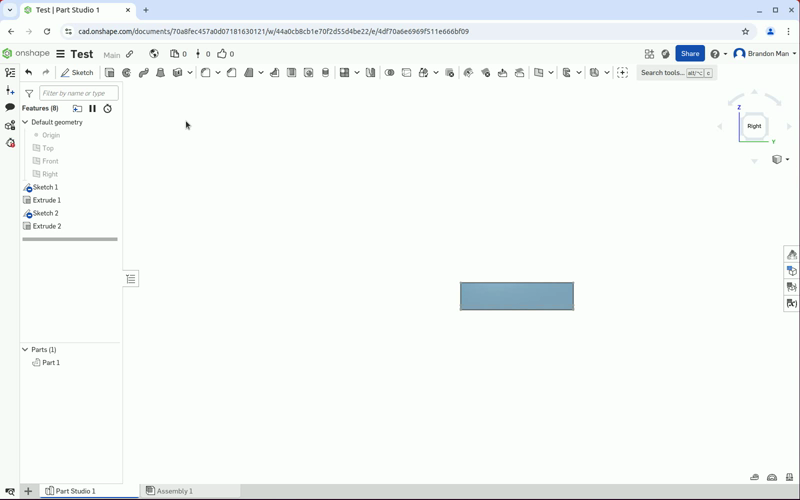
key(shift+7)
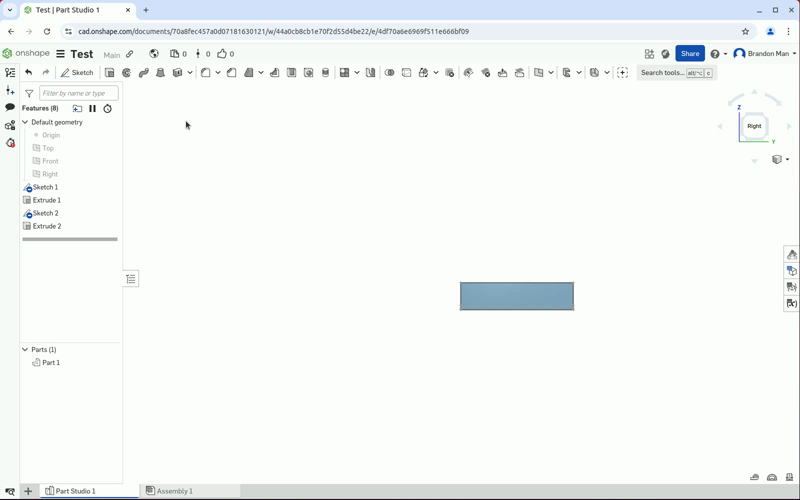
key(right, 2)
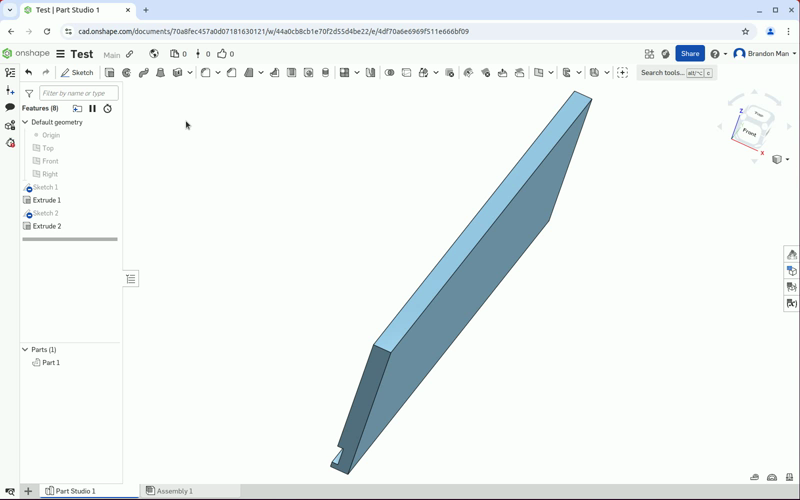
key(down, 2)
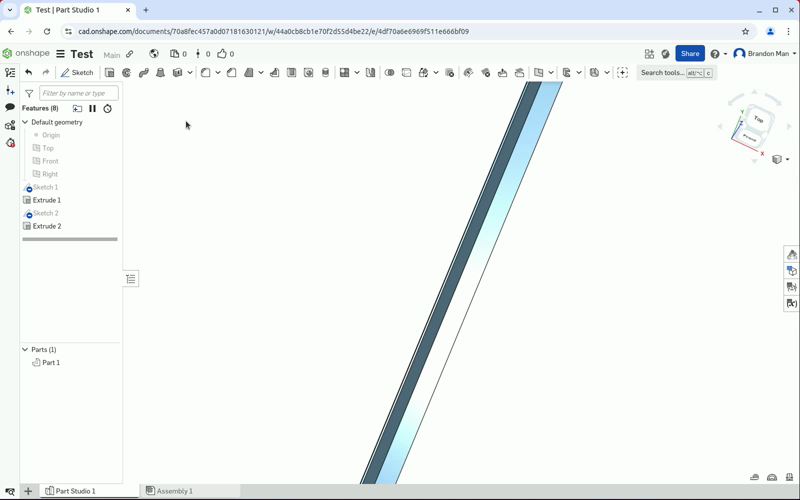
key(up, 2)
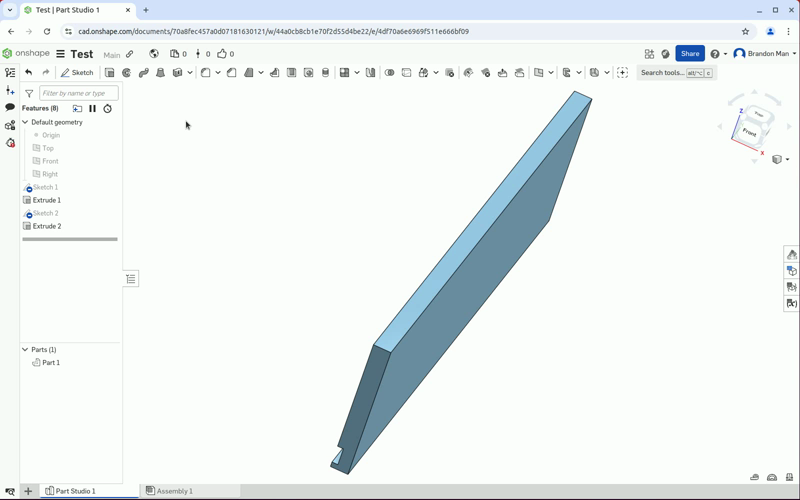
key(left, 2)
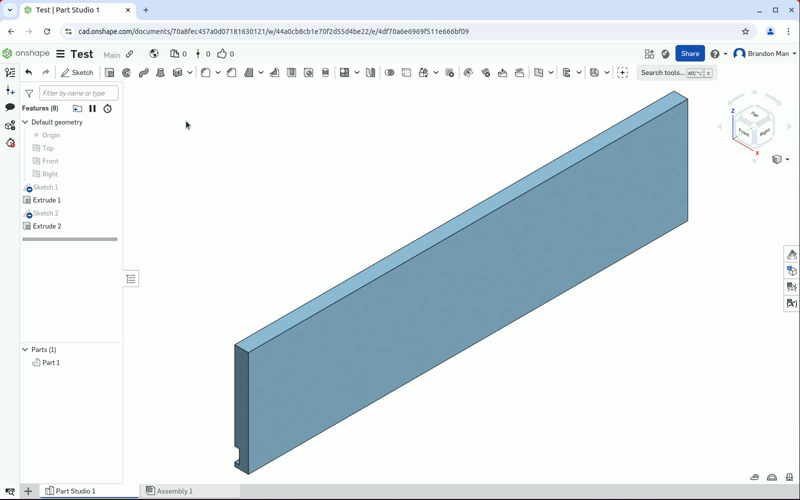
mouse_move(73, 189)
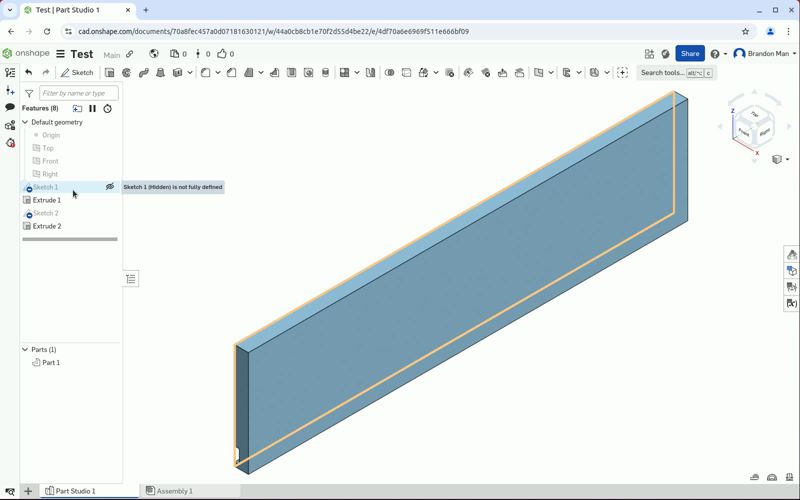
click(73, 189)